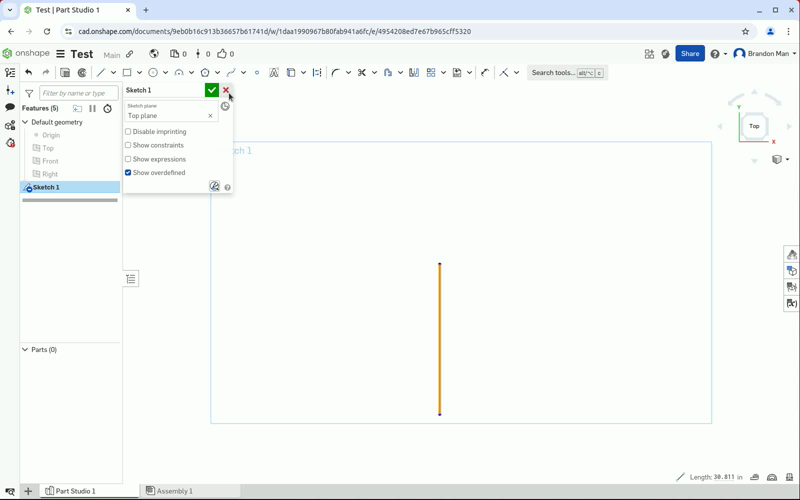
key(shift+h)
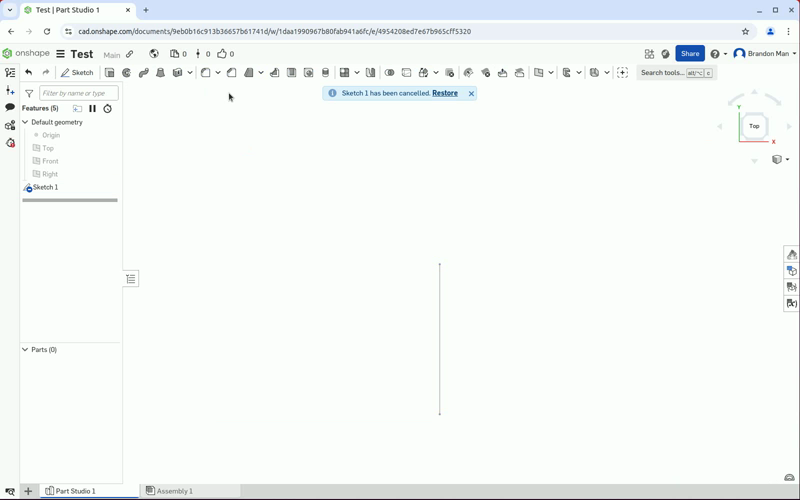
key(shift+s)
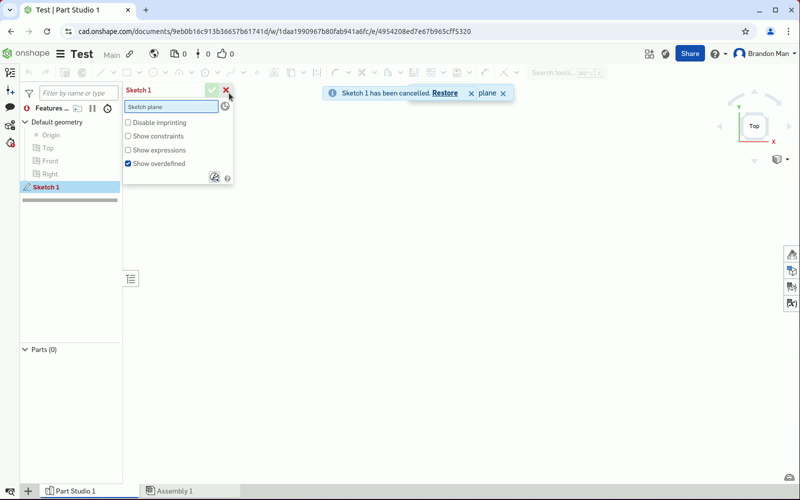
mouse_move(73, 150)
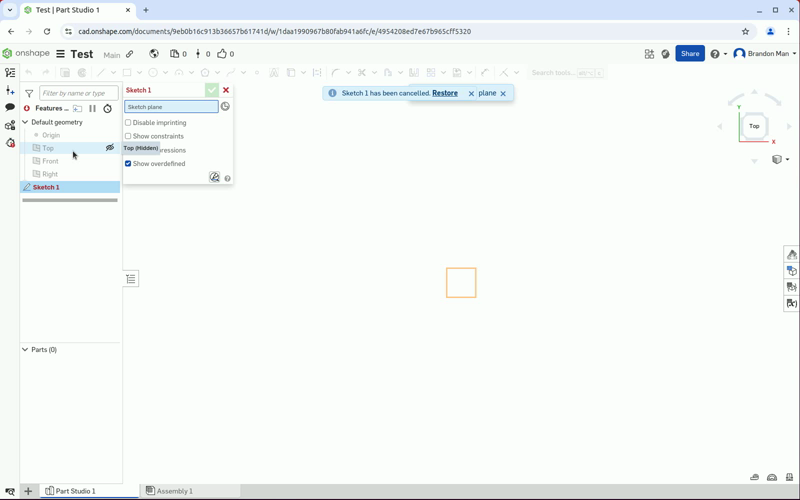
click(73, 150)
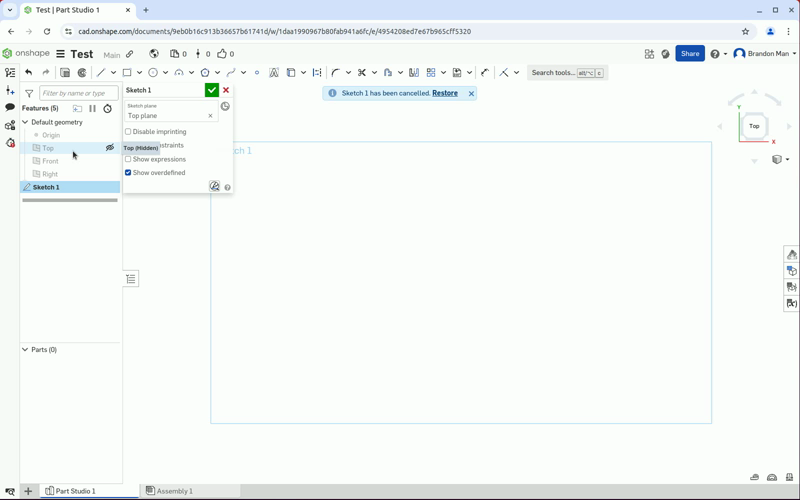
mouse_move(73, 352)
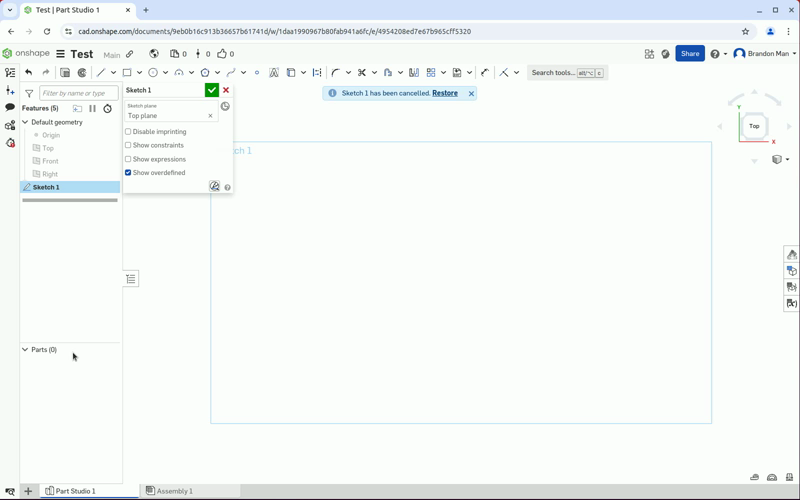
key(y)
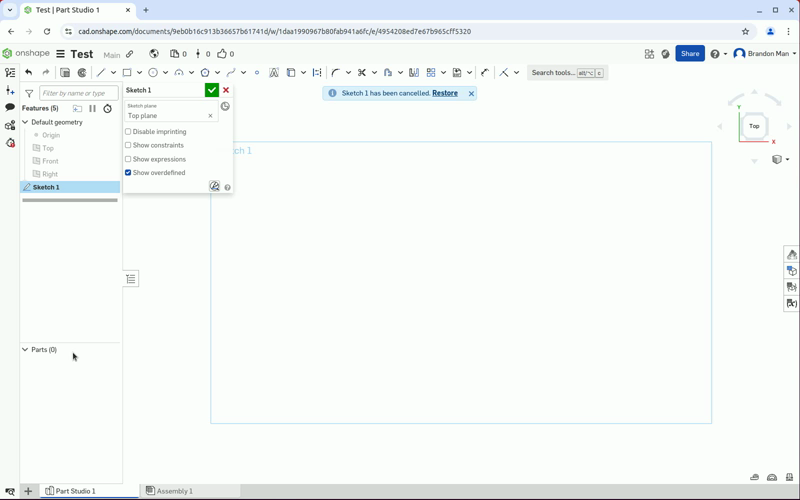
key(c)
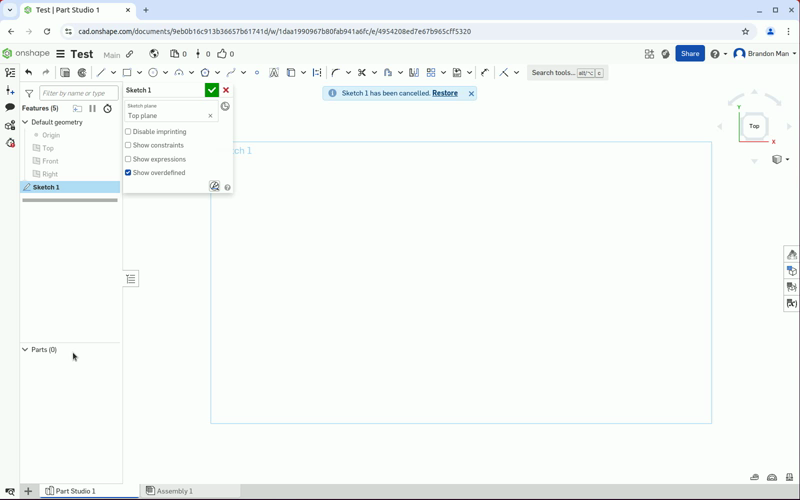
key_down(shift)
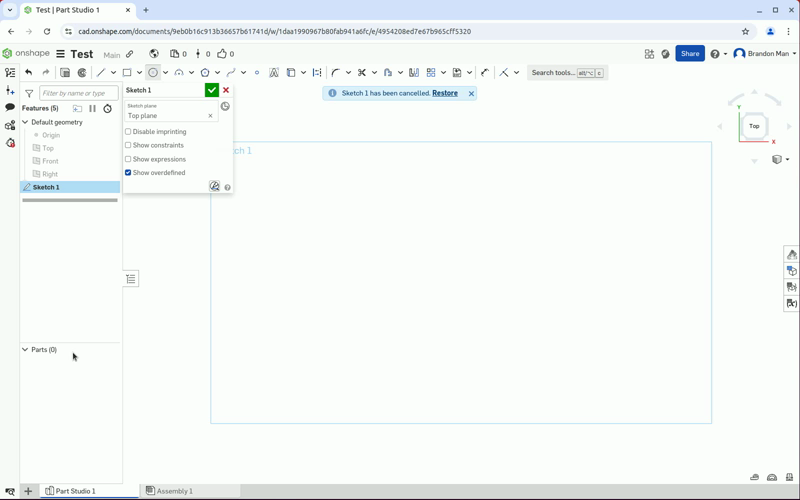
mouse_move(461, 282)
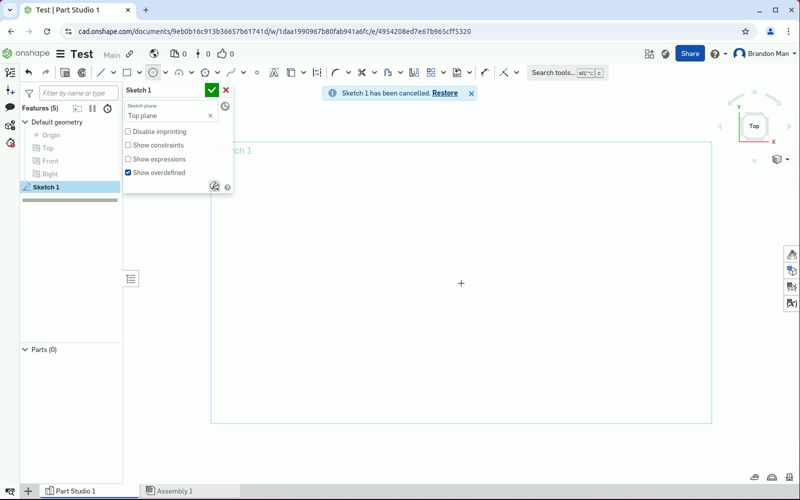
click(461, 282)
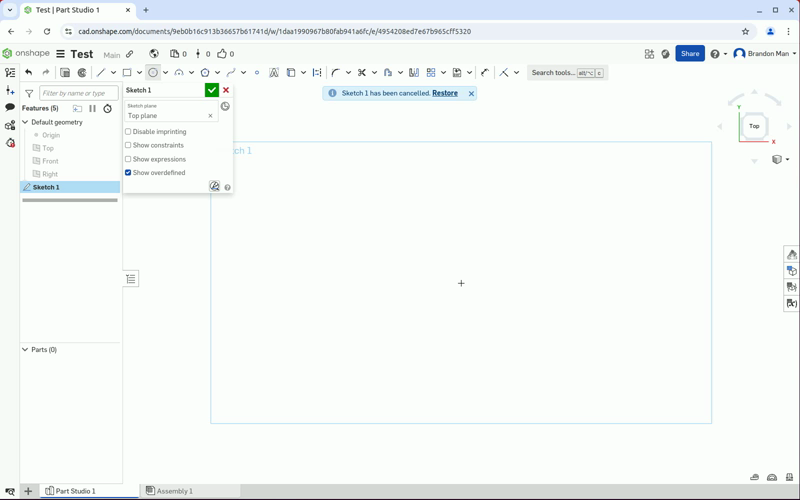
key_up(shift)
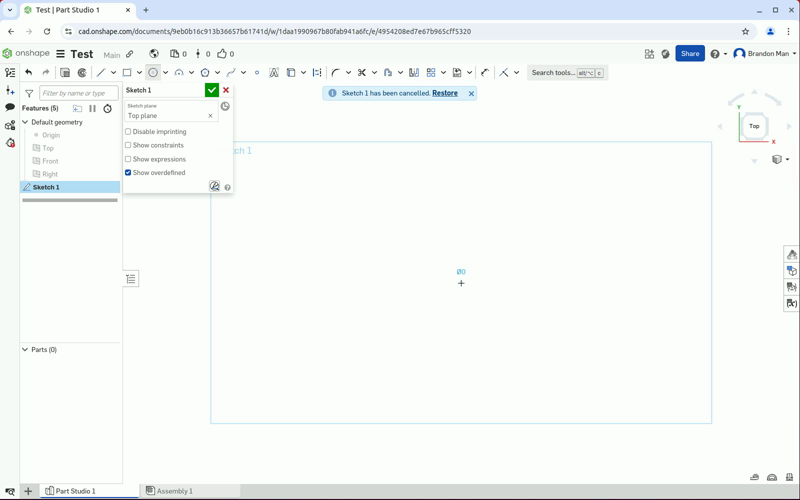
mouse_move(489, 282)
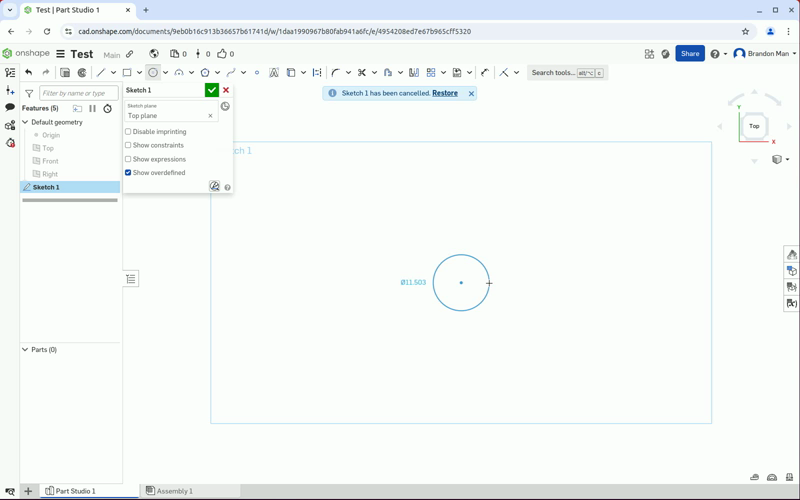
click(489, 282)
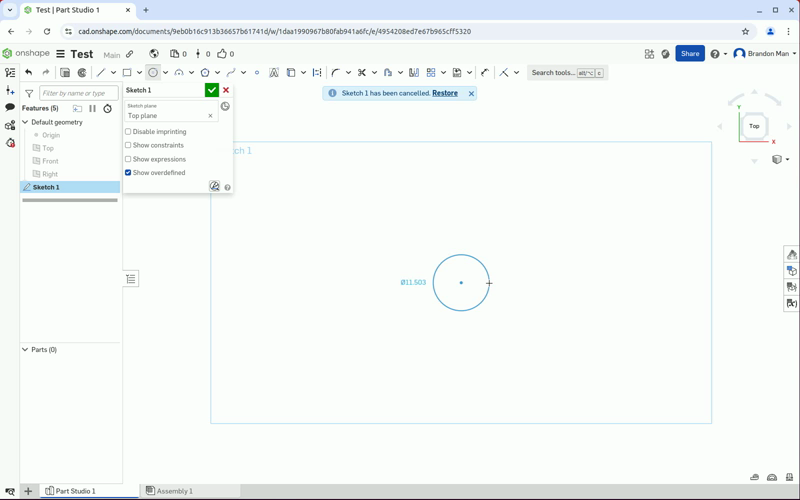
key(esc)
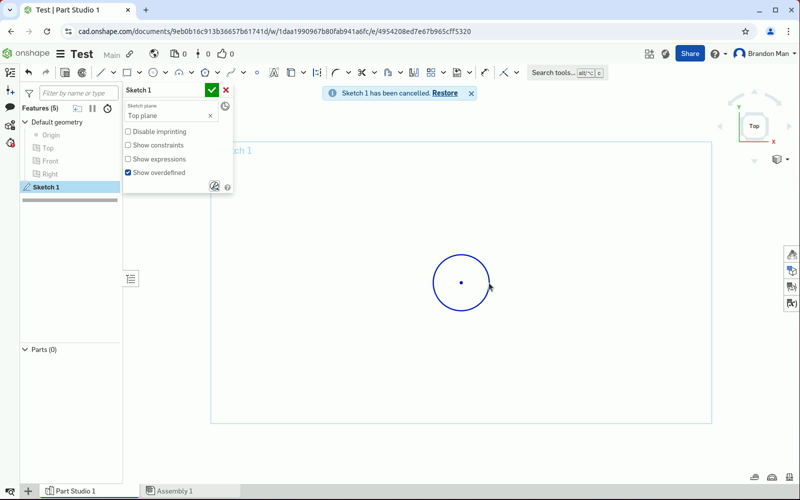
key(c)
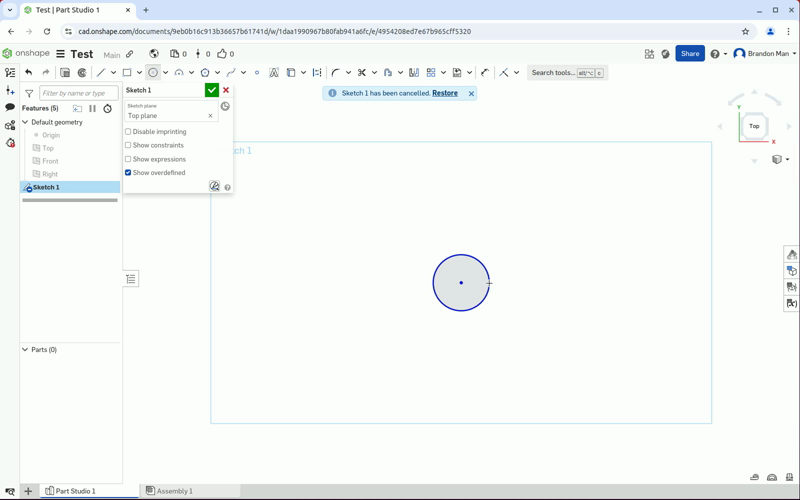
key_down(shift)
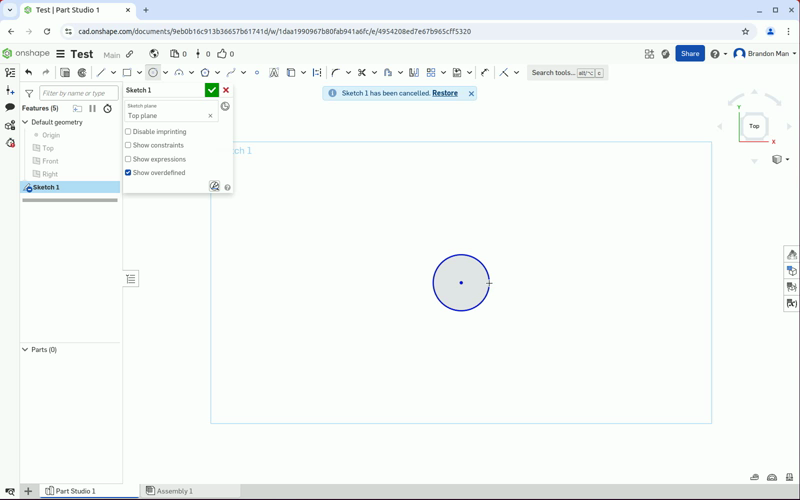
mouse_move(461, 282)
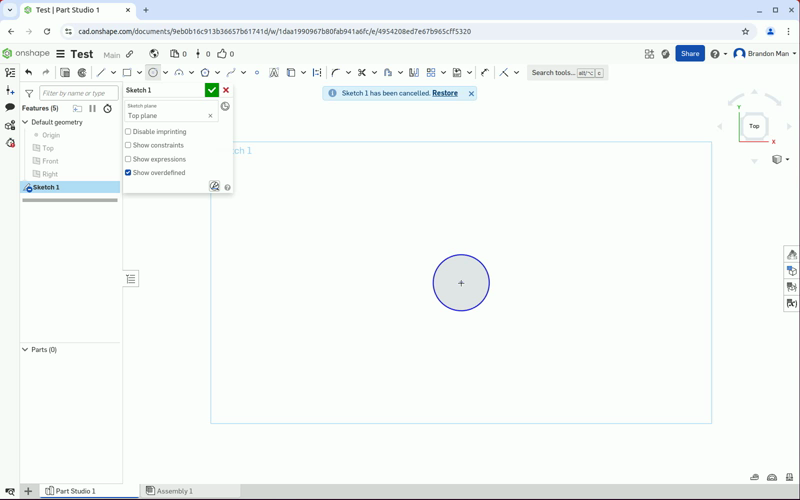
click(461, 282)
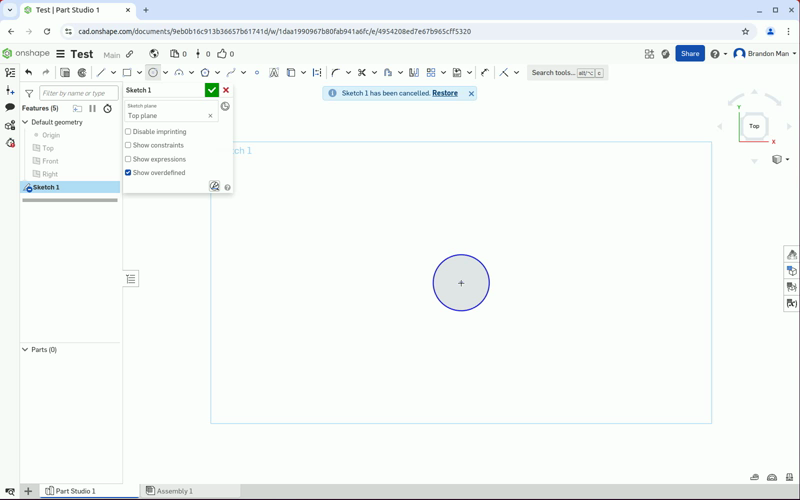
key_up(shift)
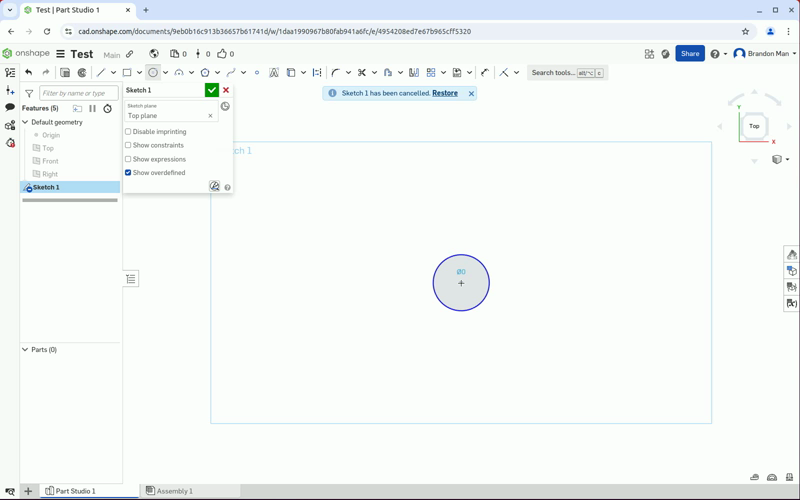
mouse_move(484, 282)
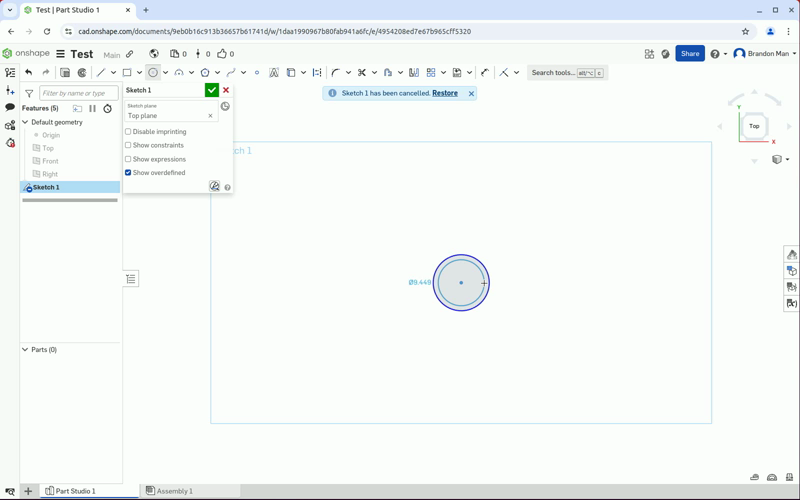
click(484, 282)
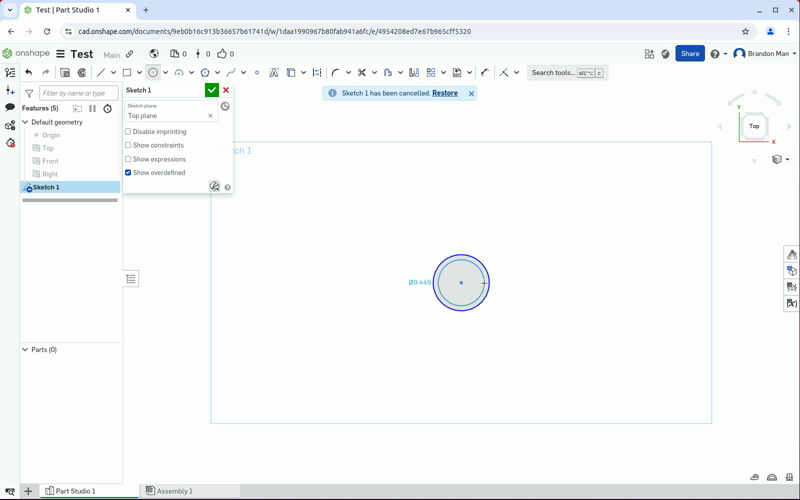
key(esc)
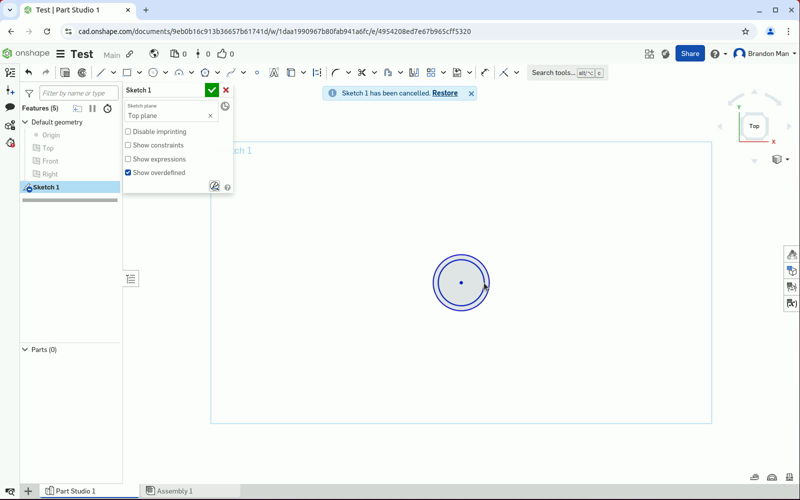
mouse_move(485, 283)
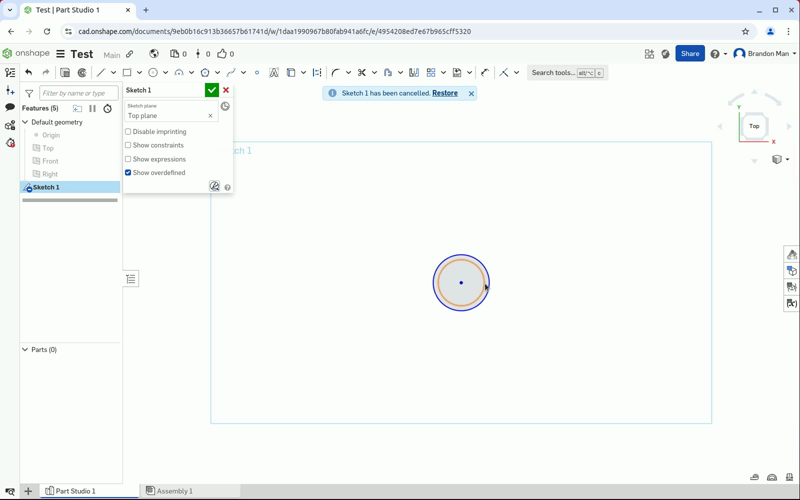
scroll(6)
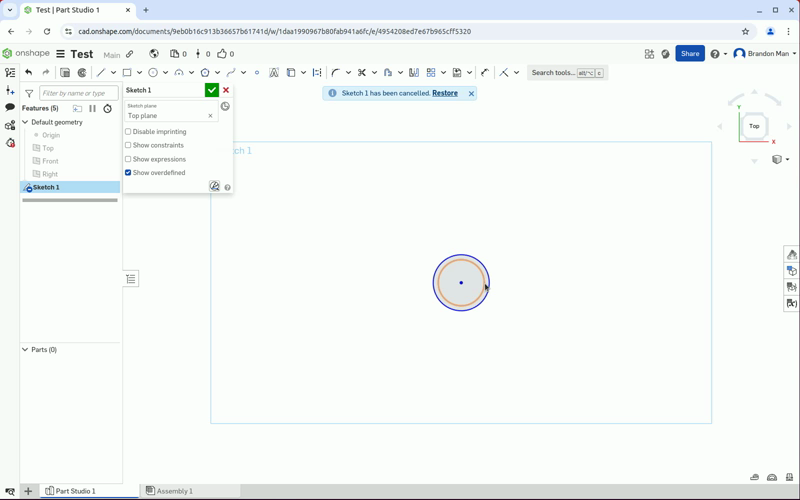
scroll(6)
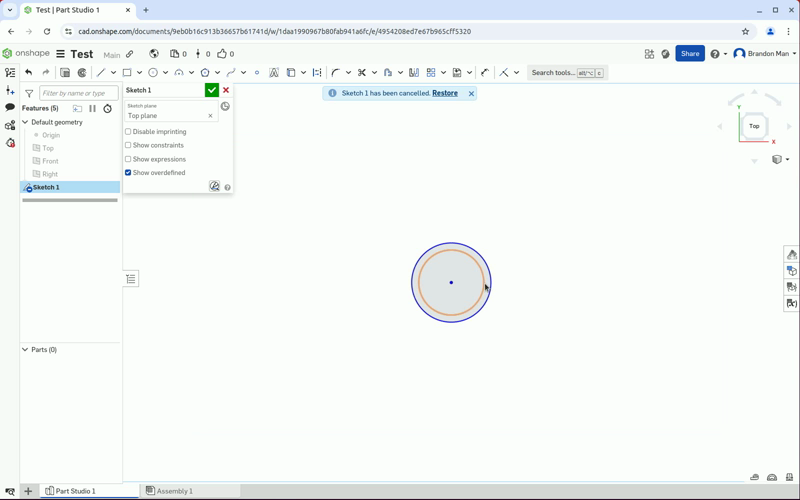
scroll(6)
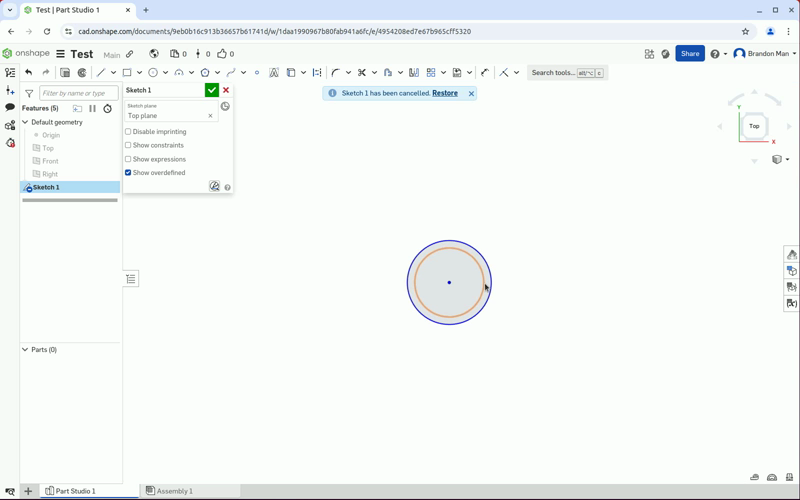
scroll(6)
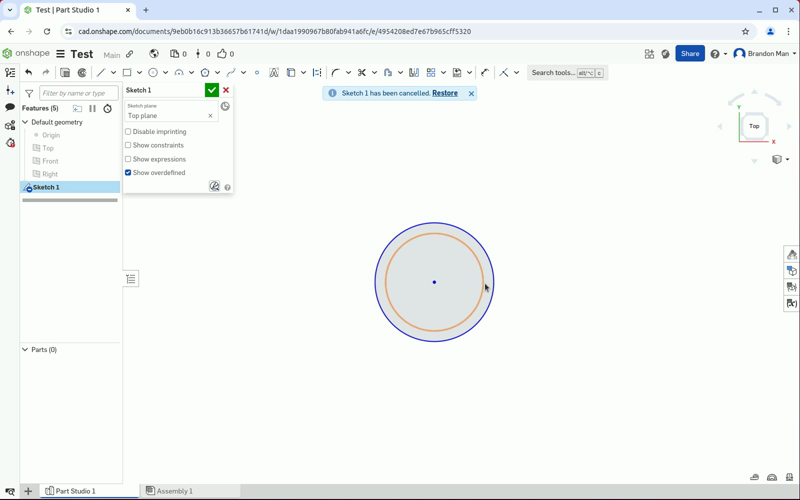
scroll(6)
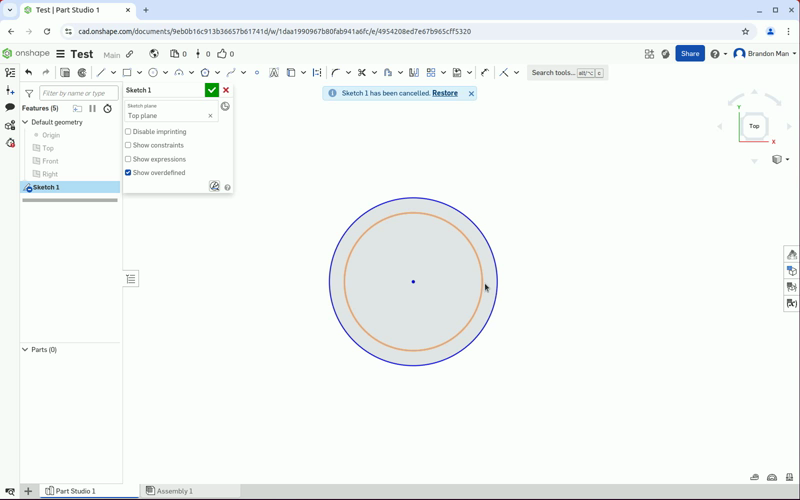
scroll(6)
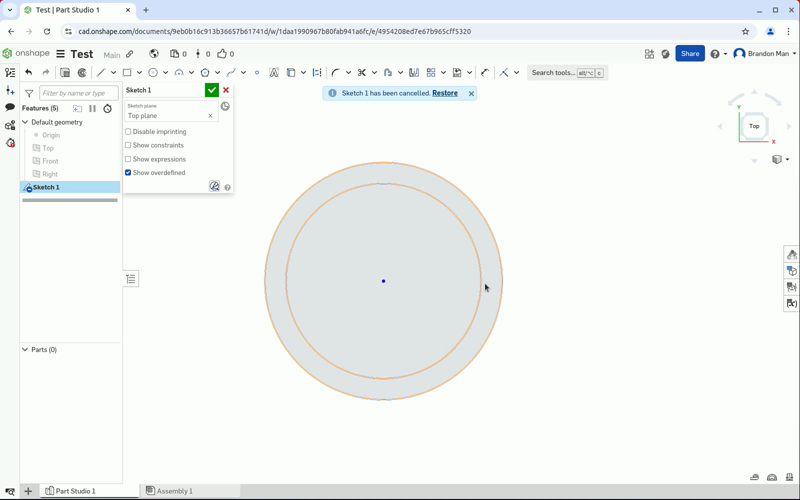
scroll(6)
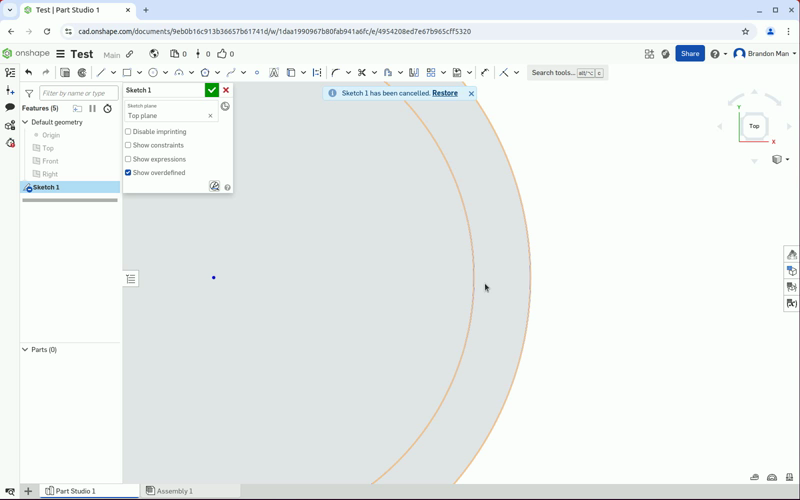
click(485, 283)
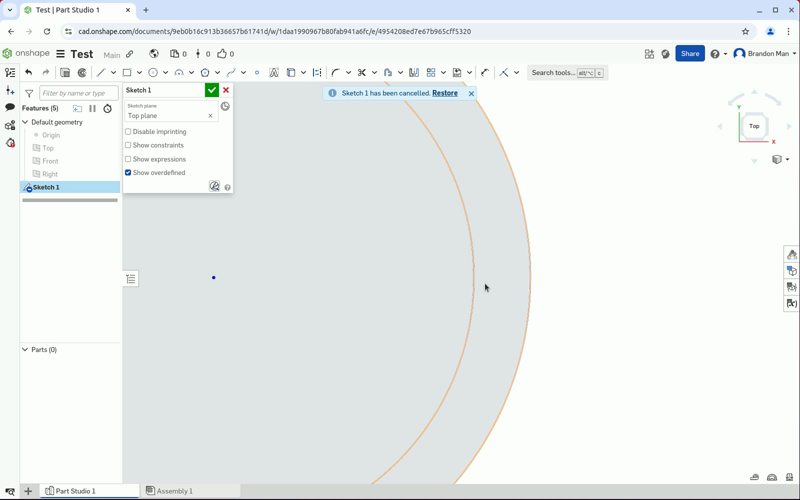
scroll(-6)
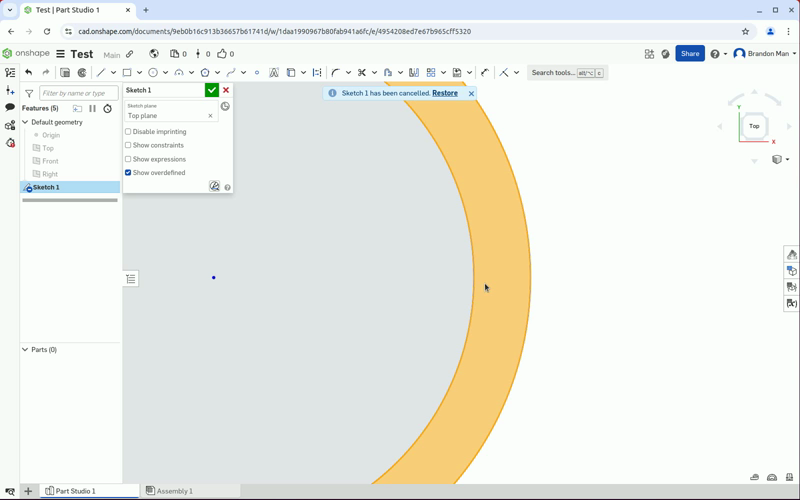
scroll(-6)
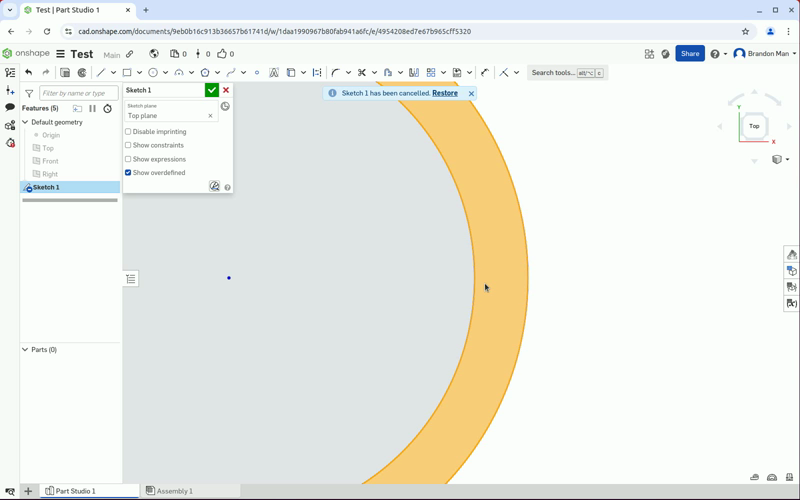
scroll(-6)
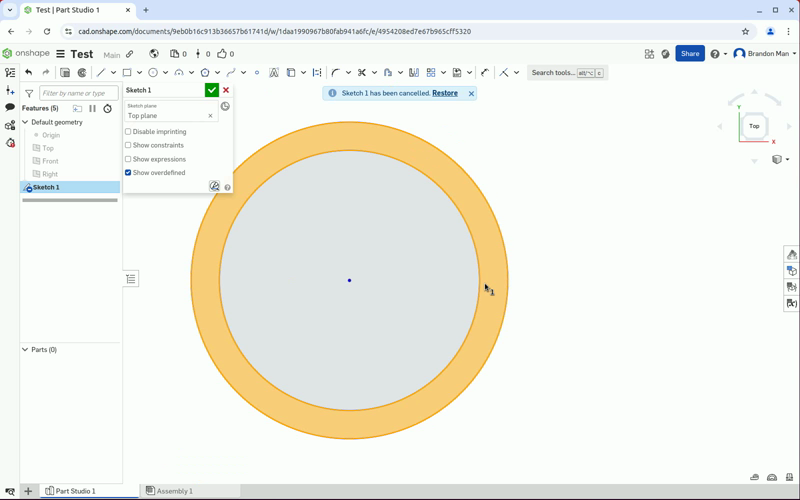
scroll(-6)
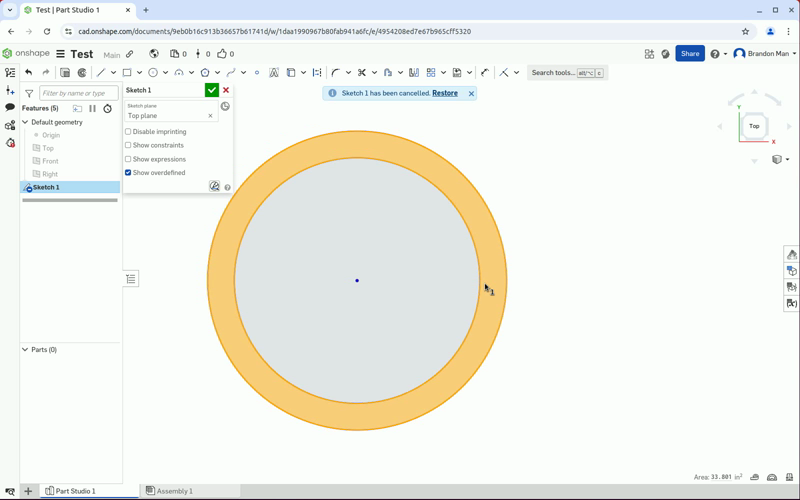
scroll(-6)
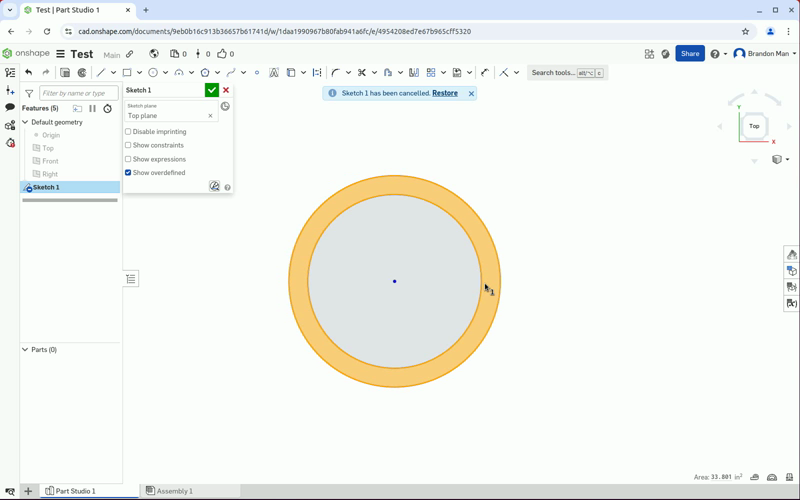
scroll(-6)
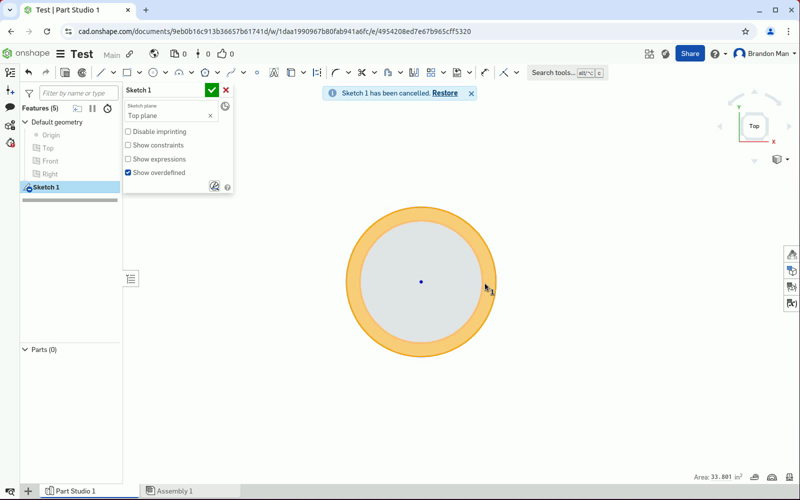
scroll(-6)
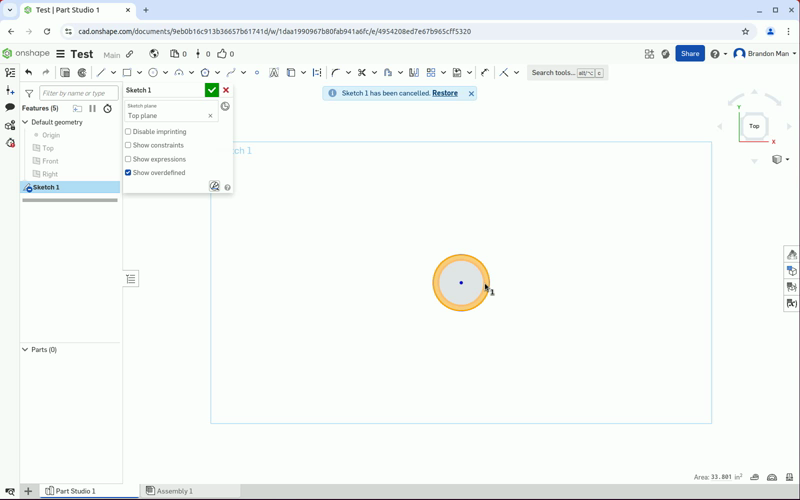
mouse_move(73, 352)
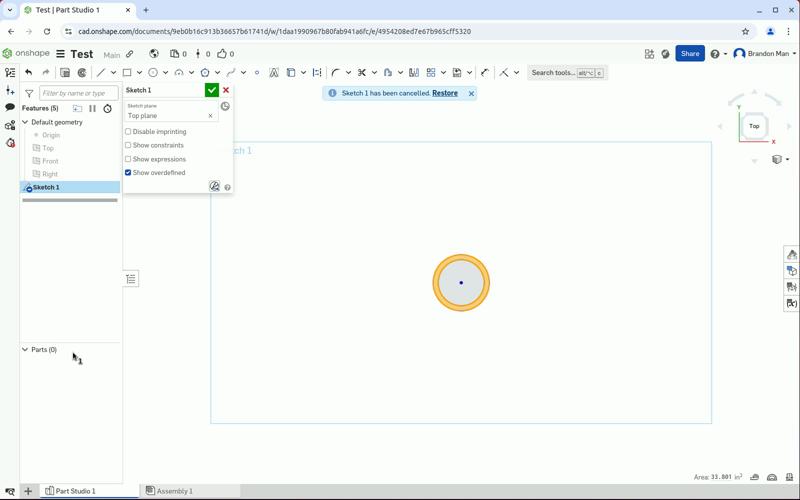
key(shift+y)
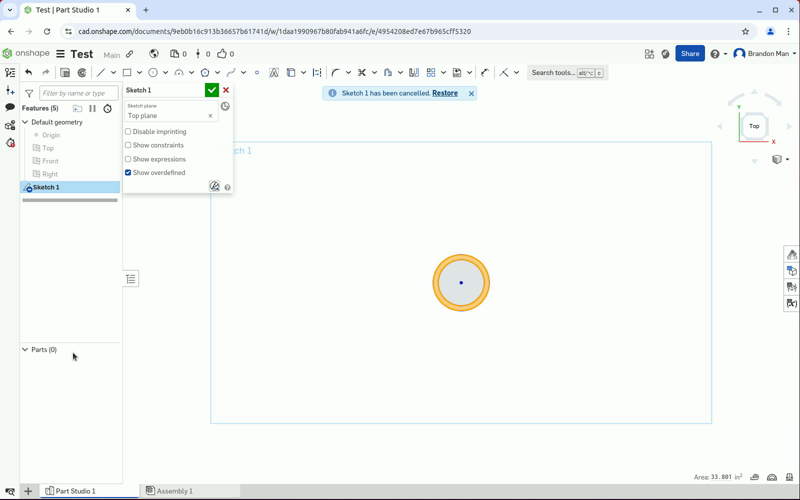
key(shift+e)
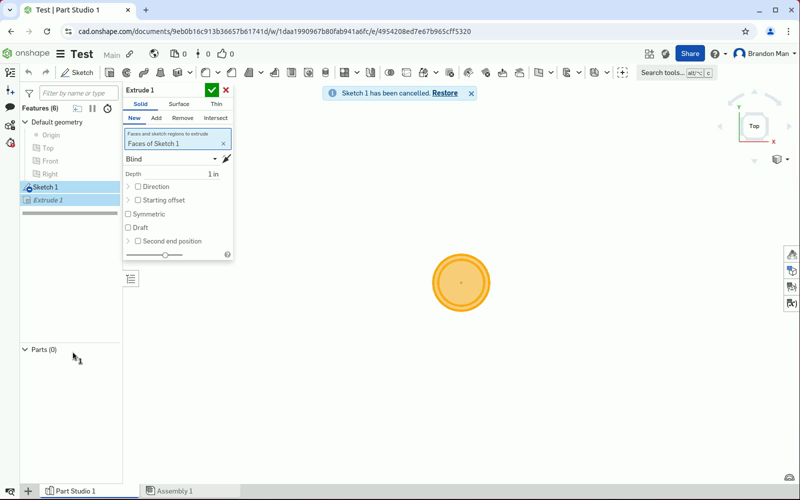
mouse_move(143, 106)
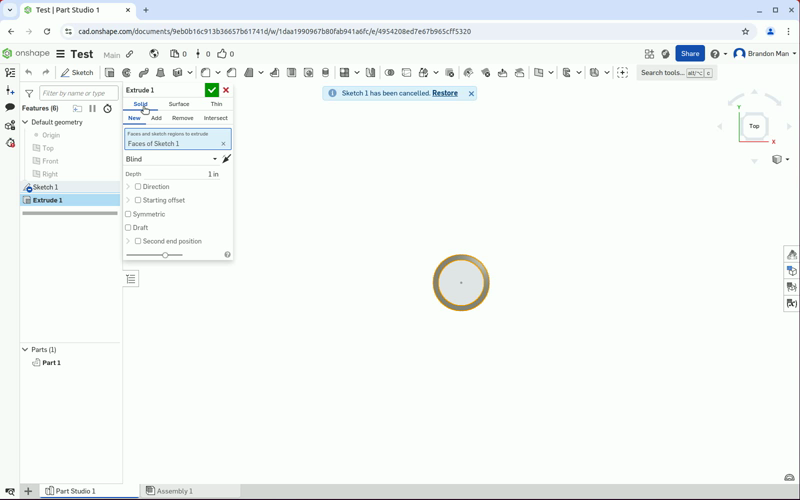
click(143, 106)
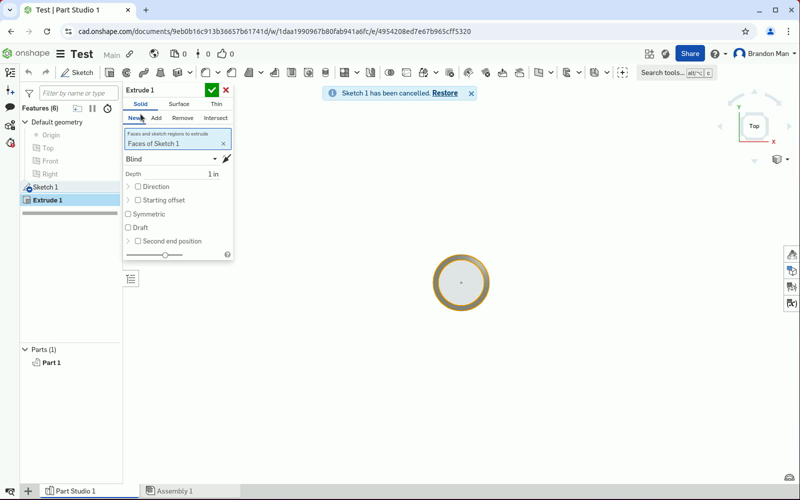
mouse_move(137, 120)
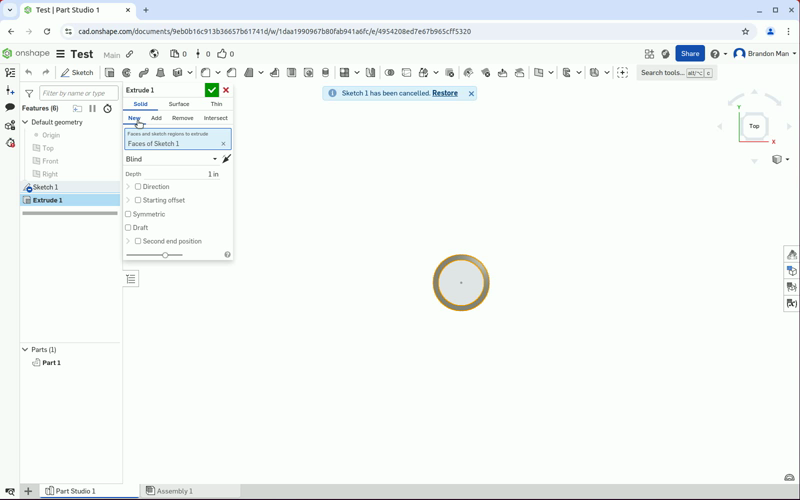
click(137, 120)
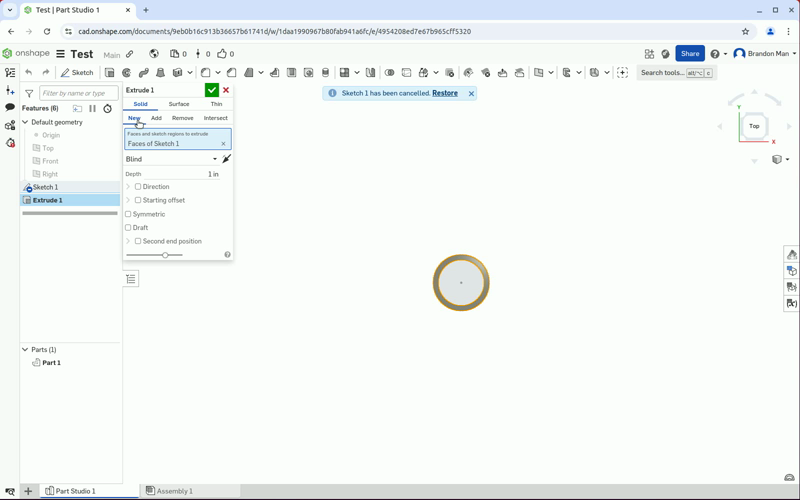
key(tab, 4)
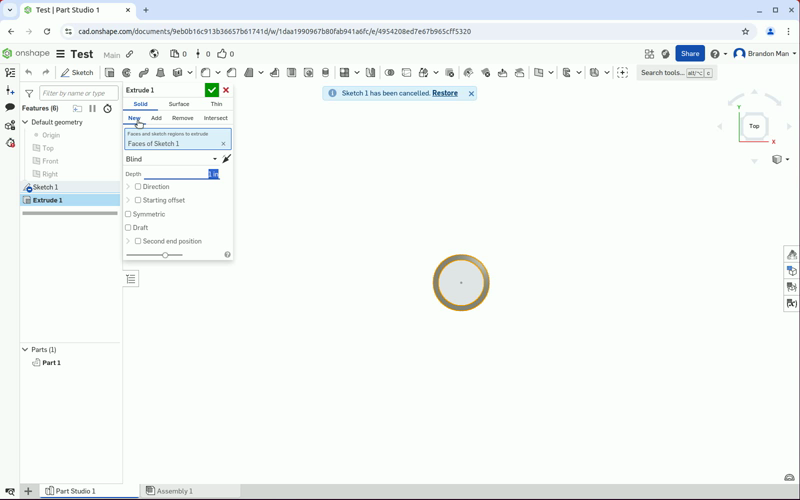
text(0.963)
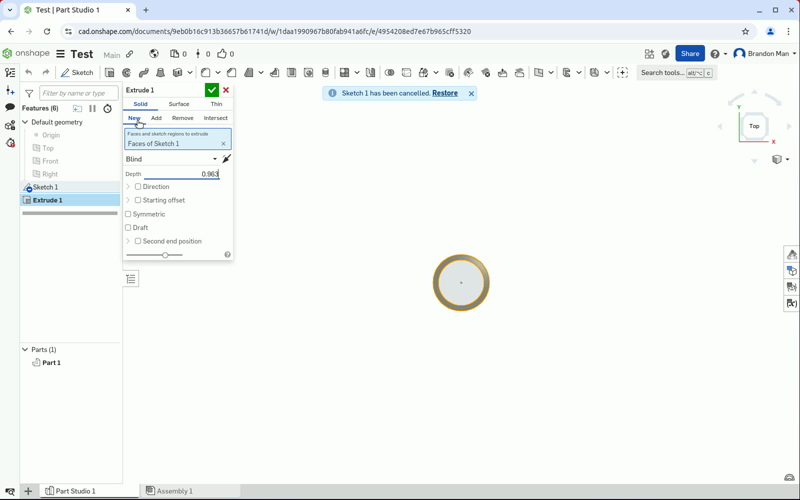
key(enter)
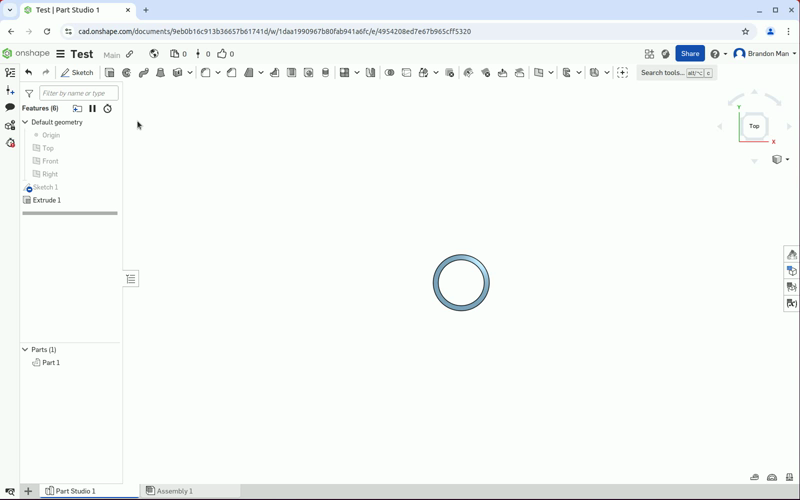
key(shift+h)
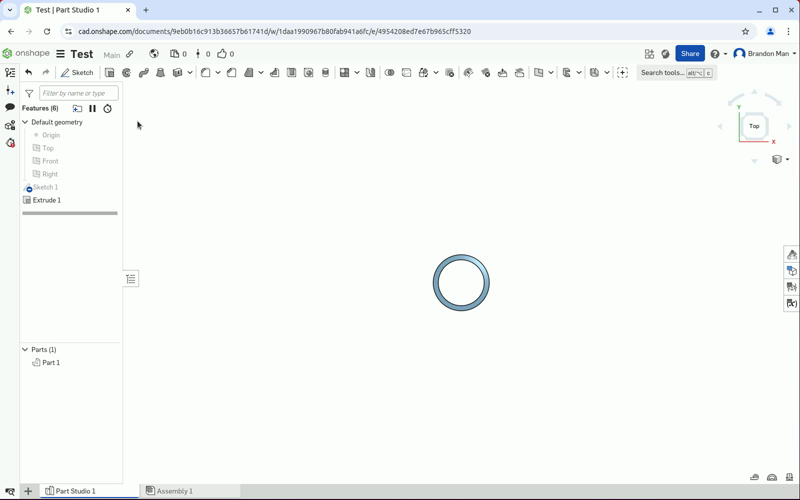
key(shift+h)
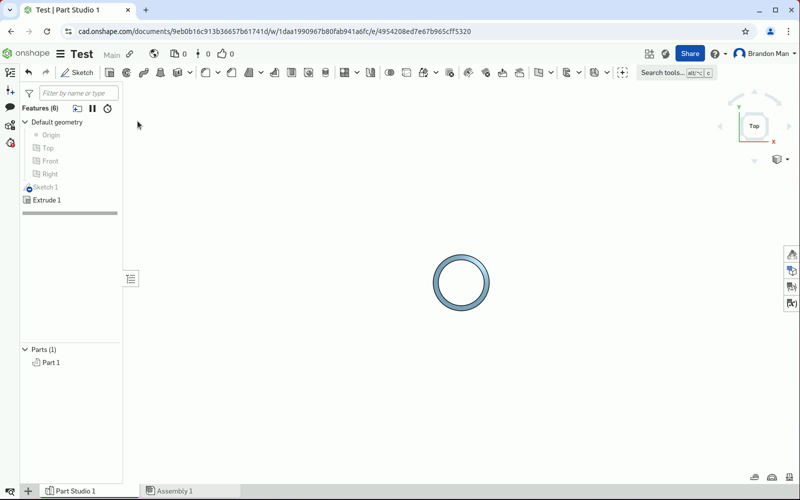
mouse_move(73, 189)
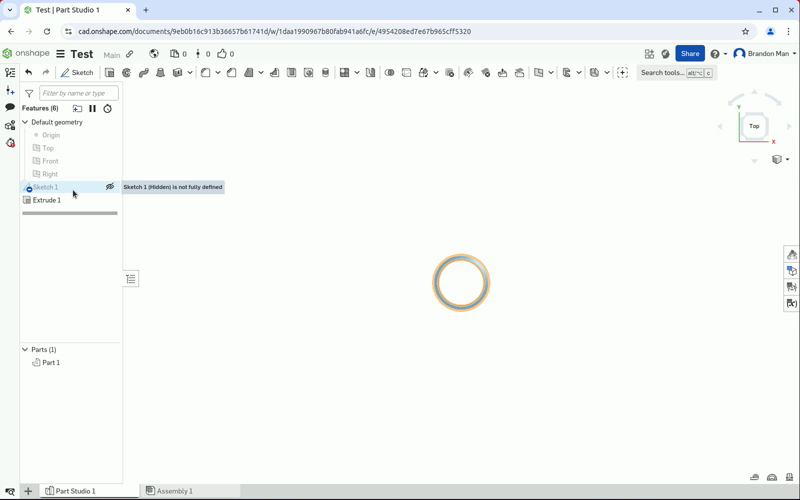
click(73, 189)
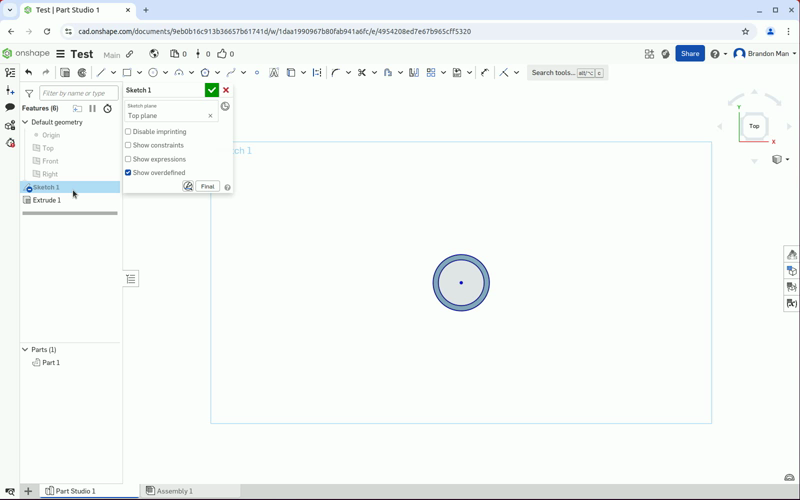
mouse_move(229, 92)
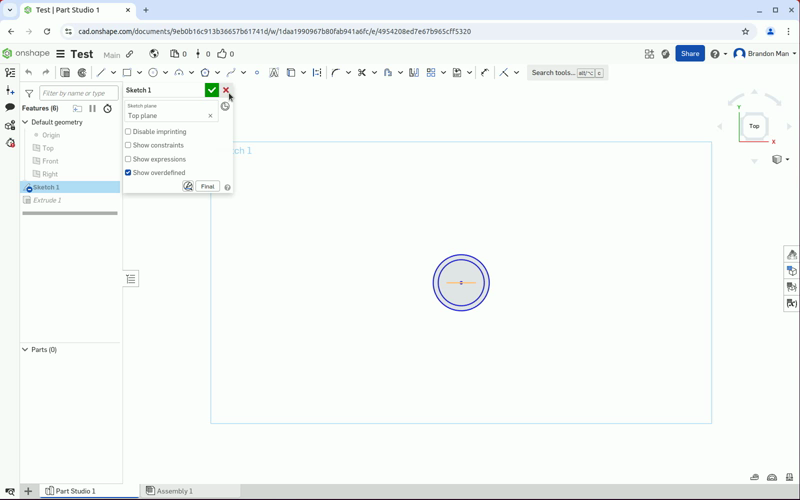
click(229, 92)
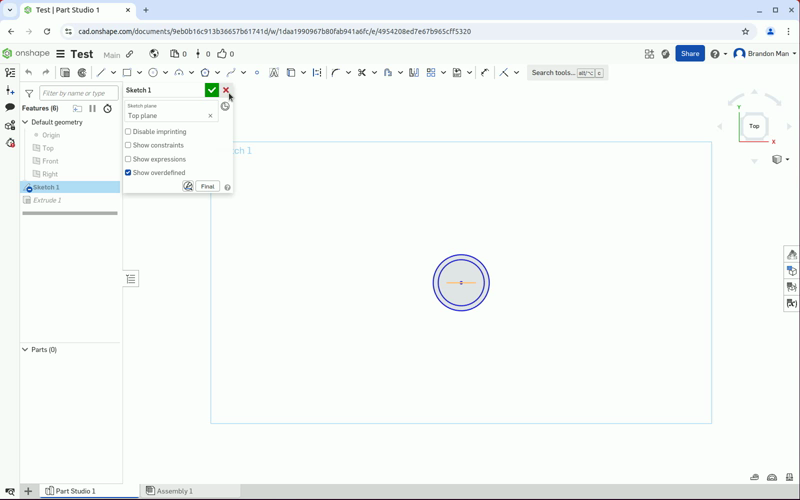
key(shift+s)
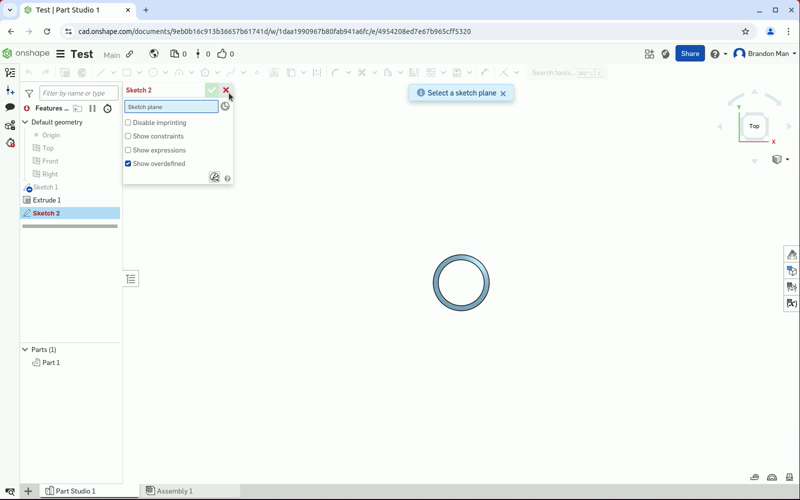
mouse_move(73, 150)
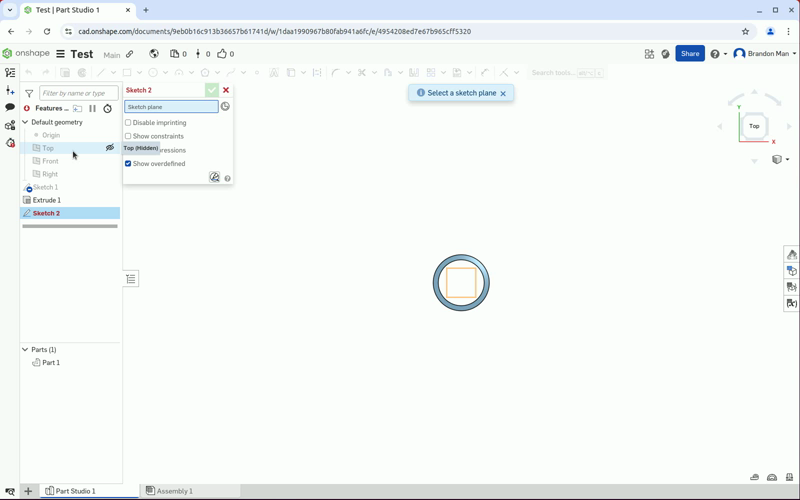
click(73, 150)
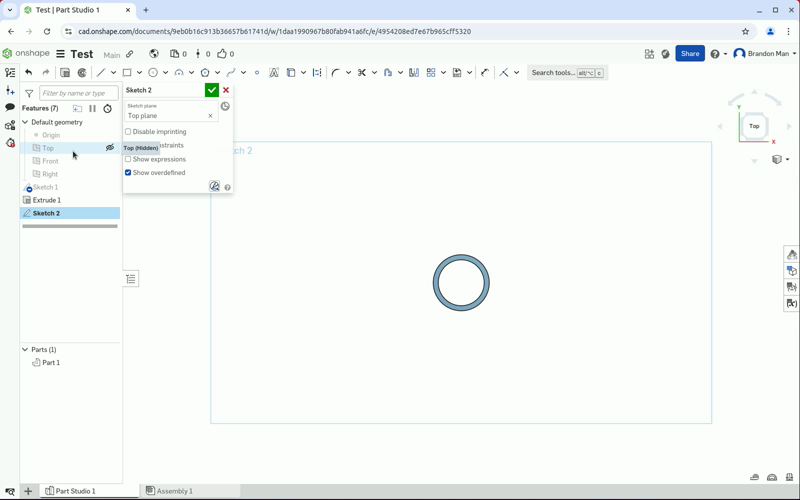
mouse_move(73, 352)
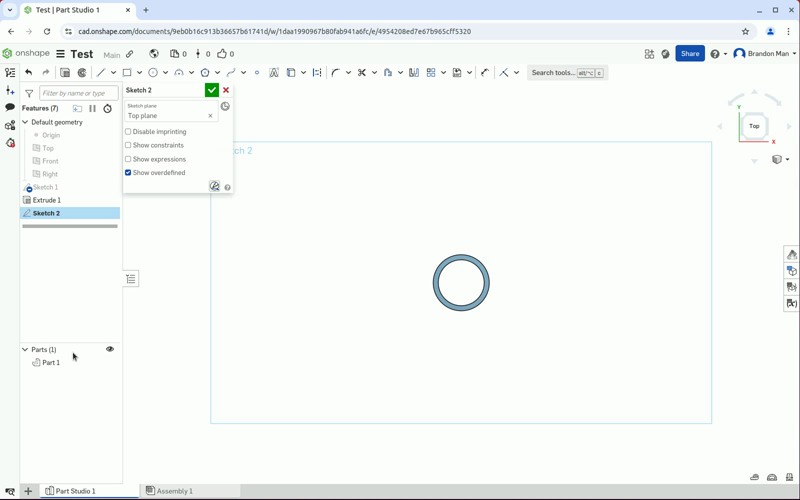
key(y)
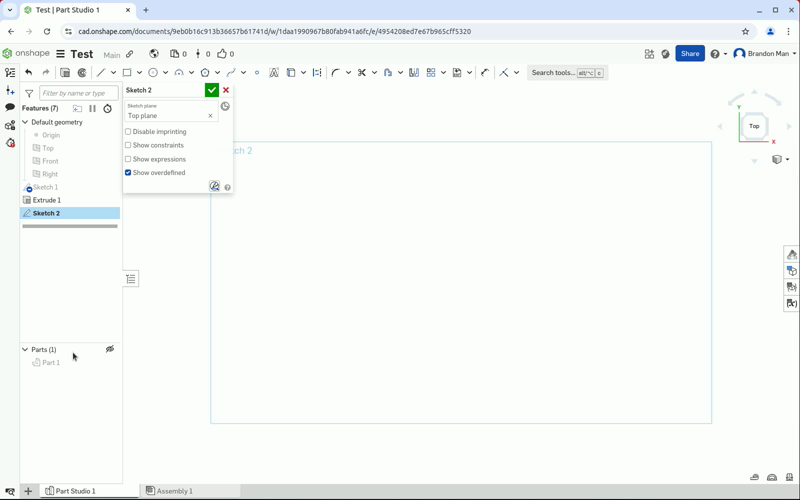
key(c)
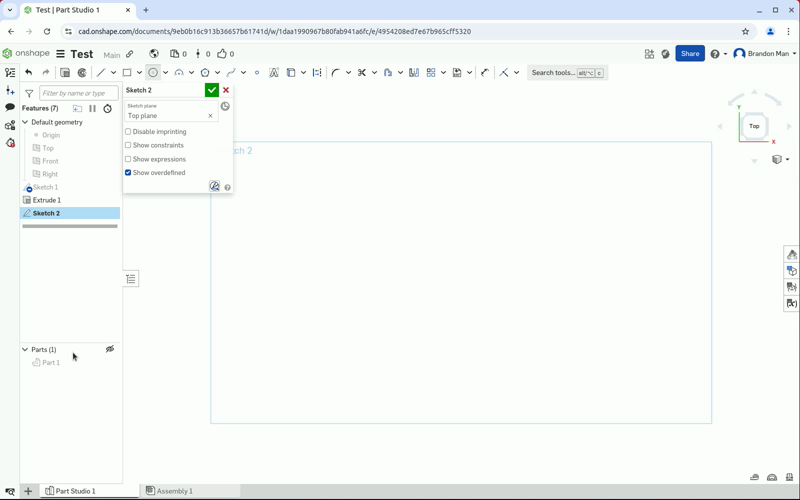
key_down(shift)
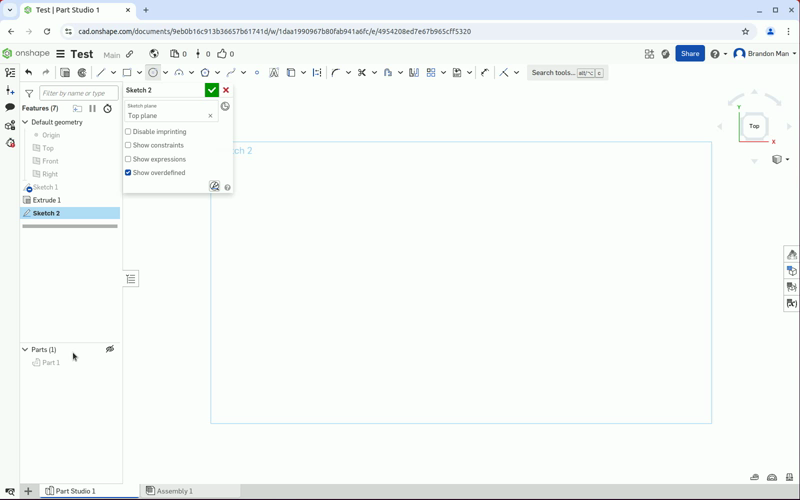
mouse_move(461, 282)
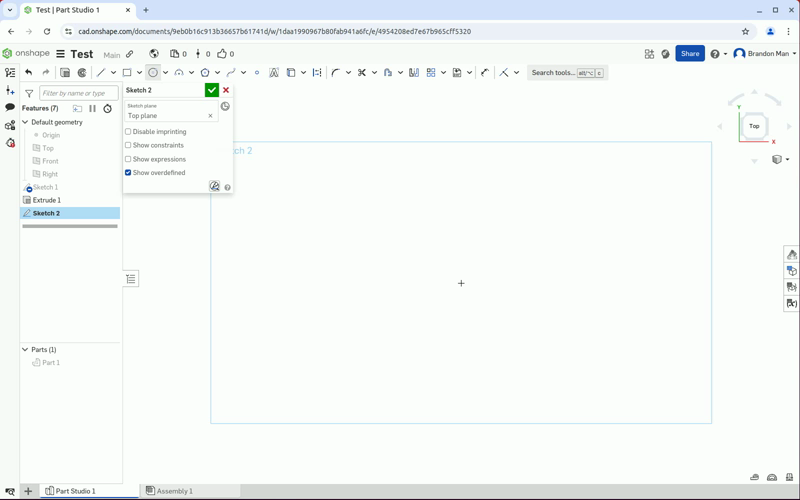
click(461, 282)
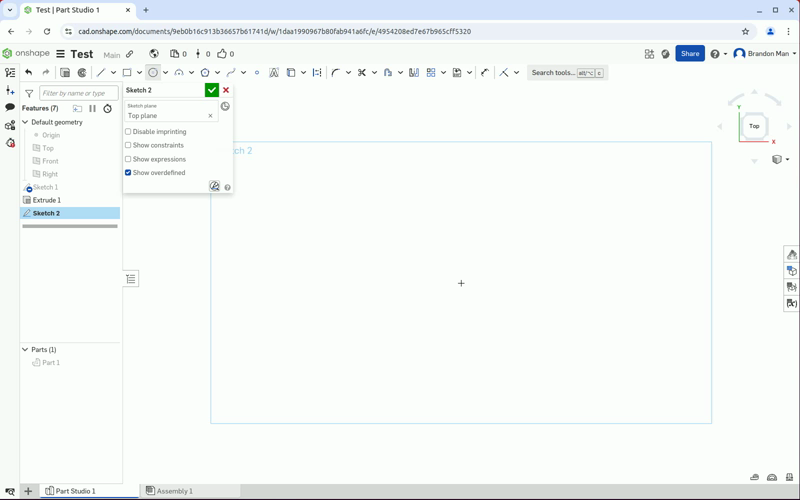
key_up(shift)
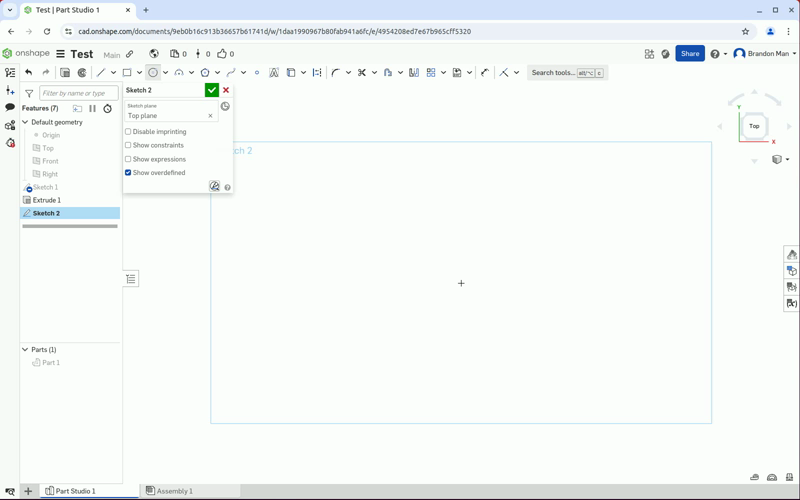
mouse_move(484, 282)
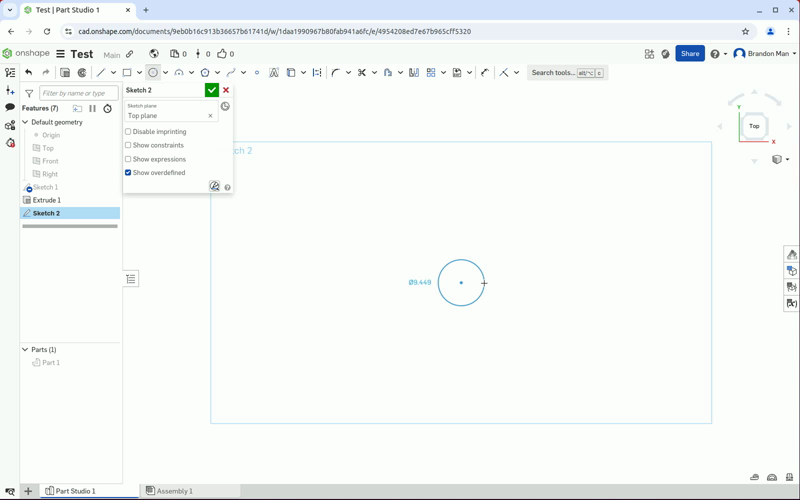
click(484, 282)
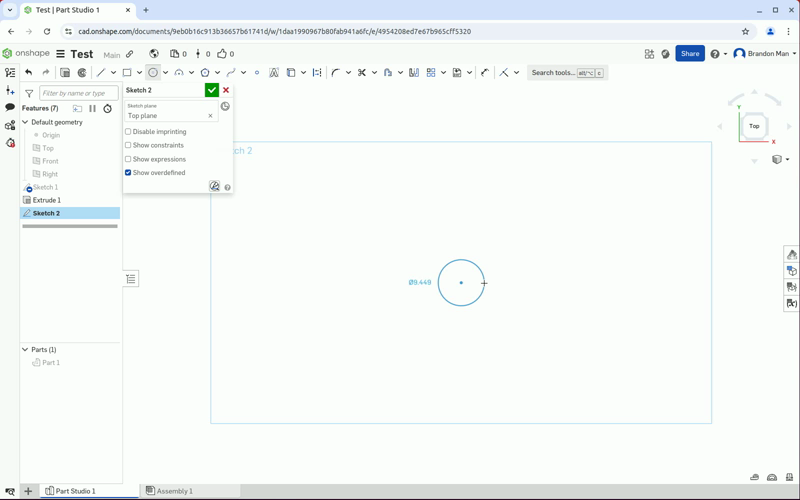
key(esc)
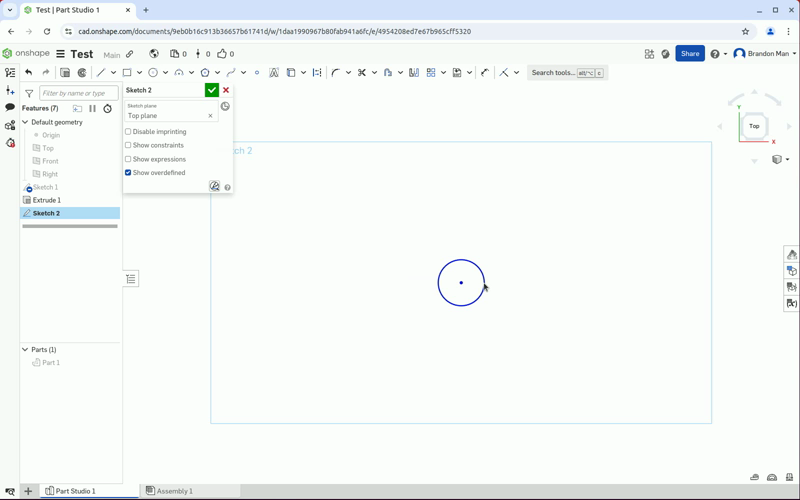
key(c)
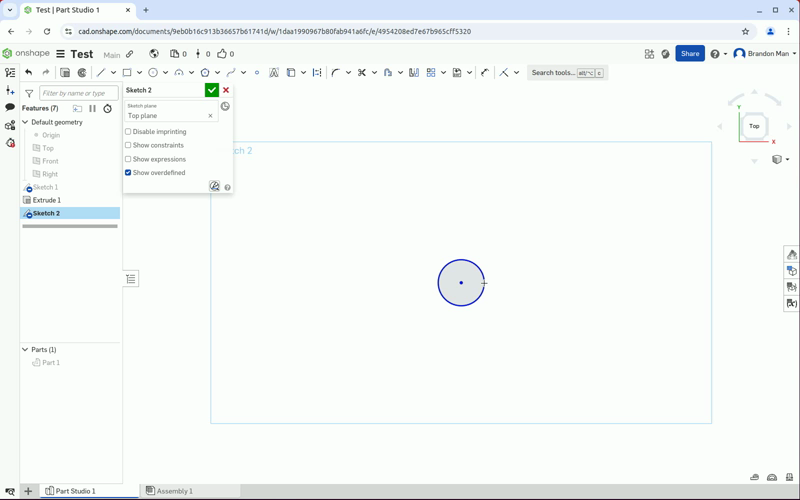
key_down(shift)
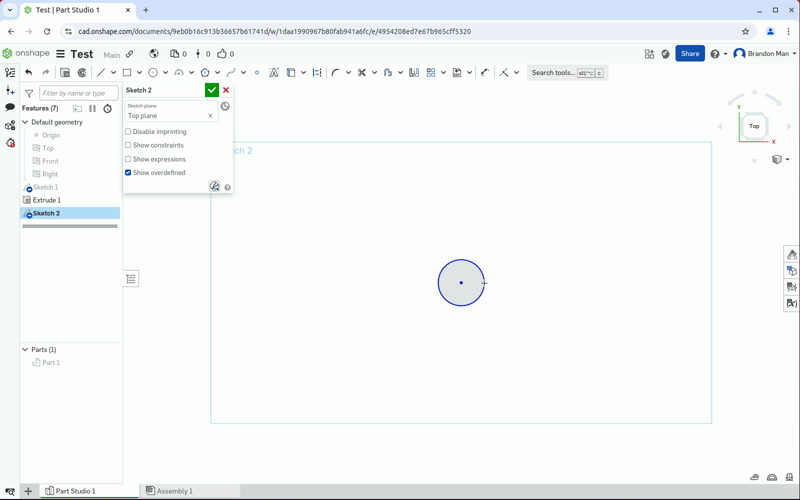
mouse_move(461, 282)
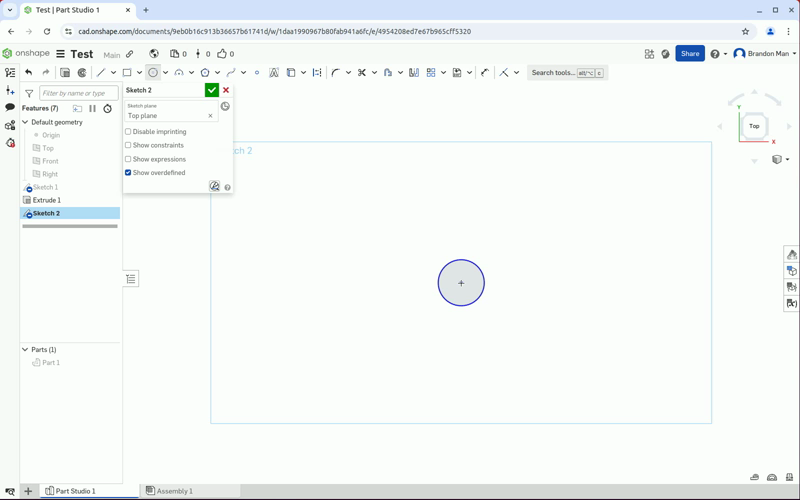
click(461, 282)
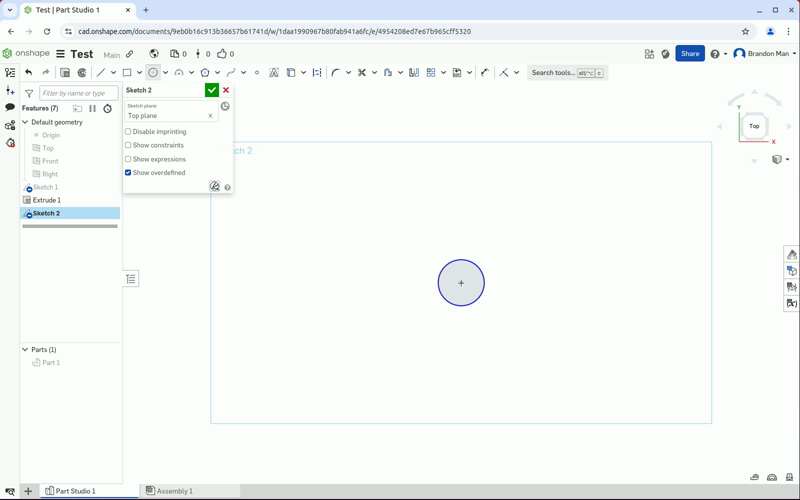
key_up(shift)
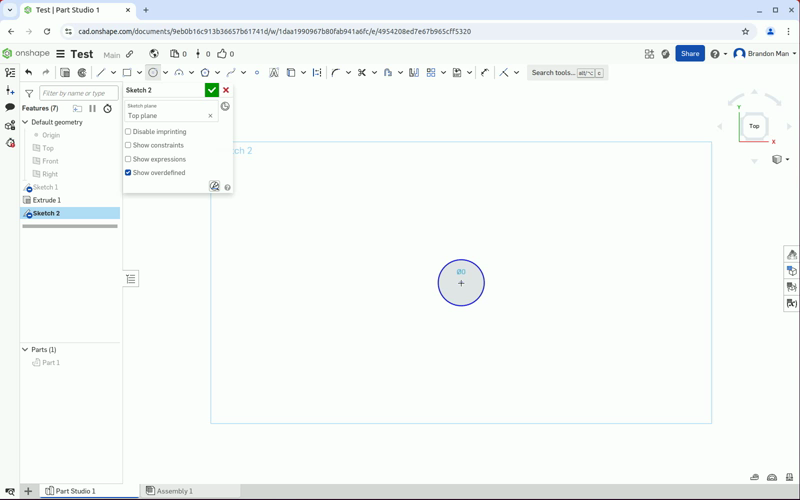
mouse_move(481, 282)
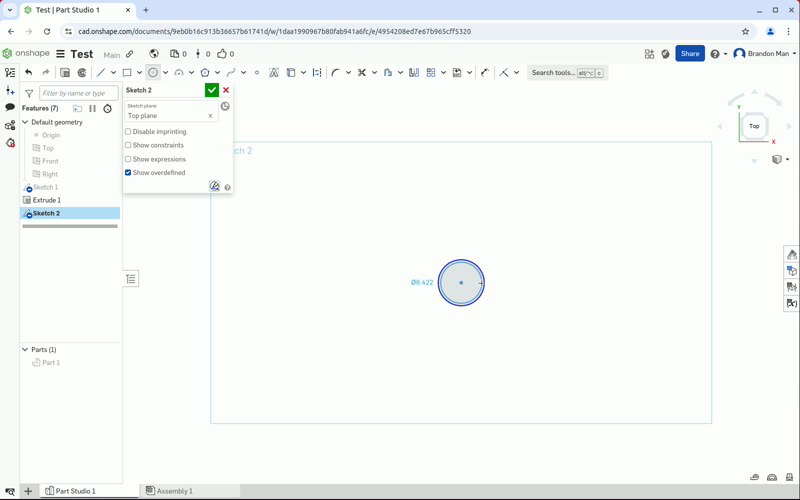
scroll(6)
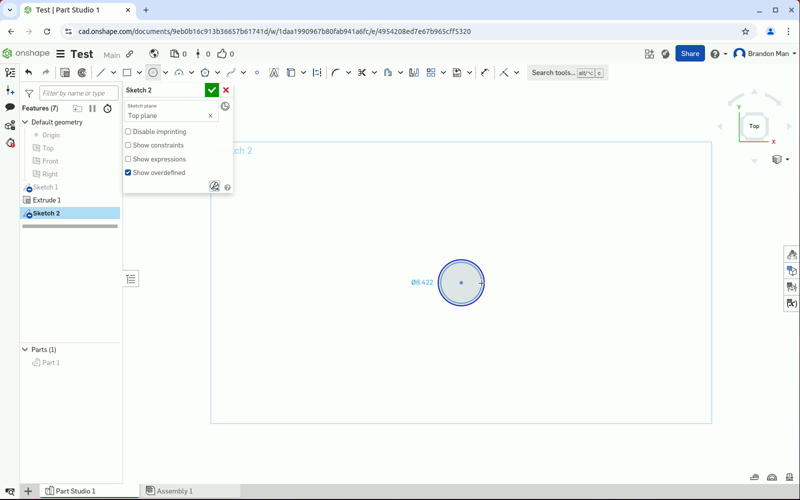
scroll(6)
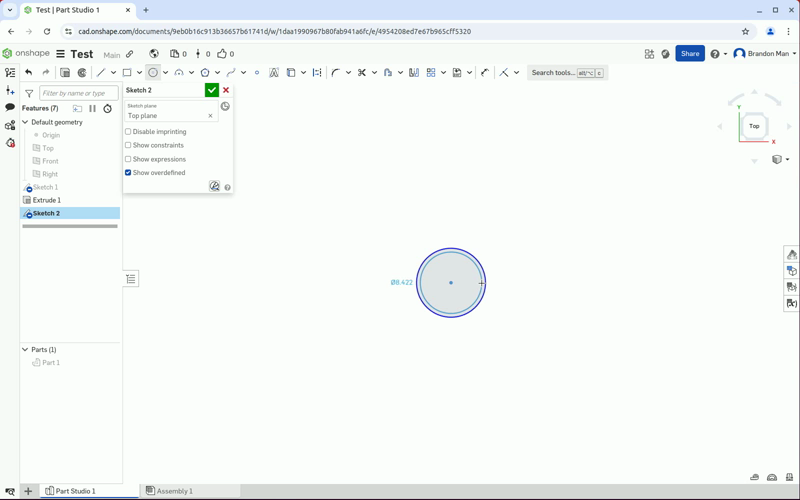
scroll(6)
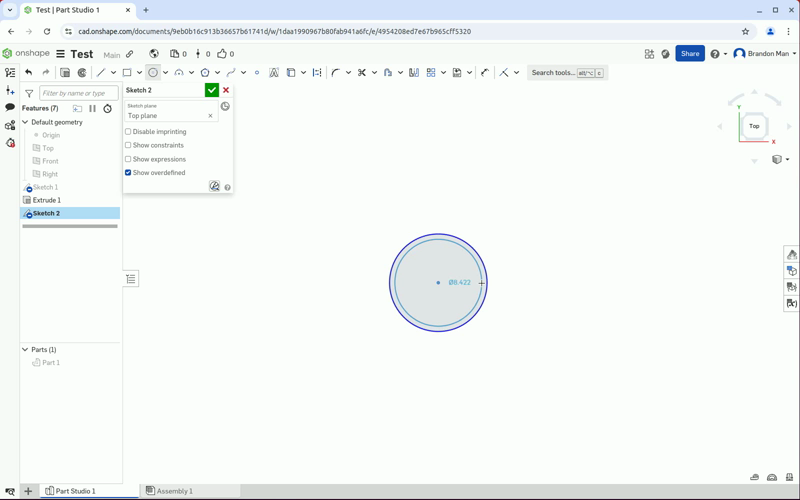
scroll(6)
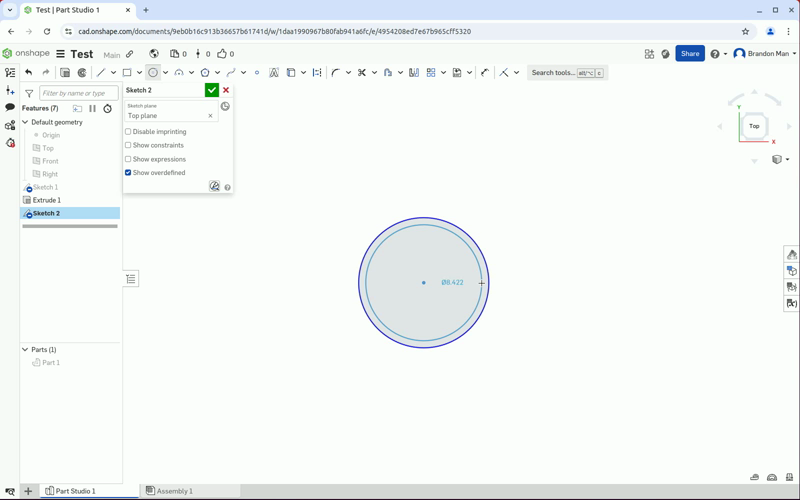
scroll(6)
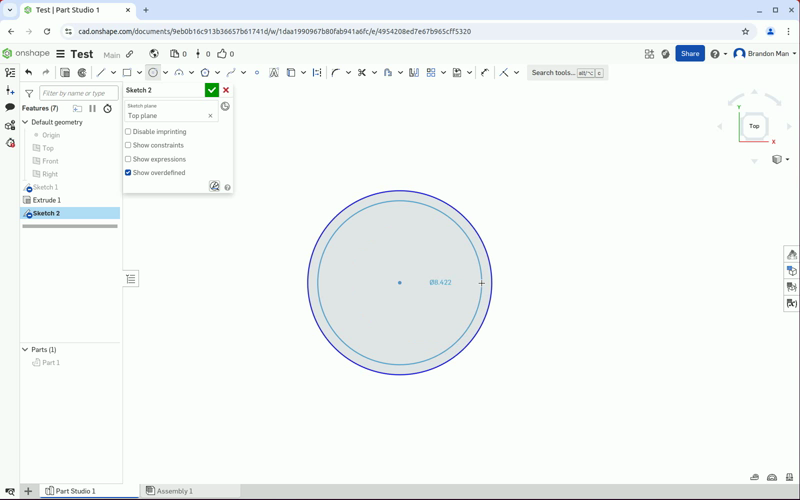
scroll(6)
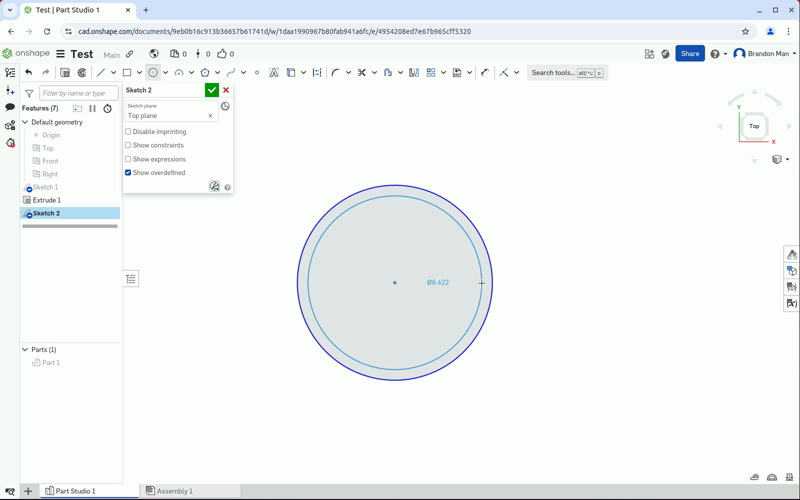
scroll(6)
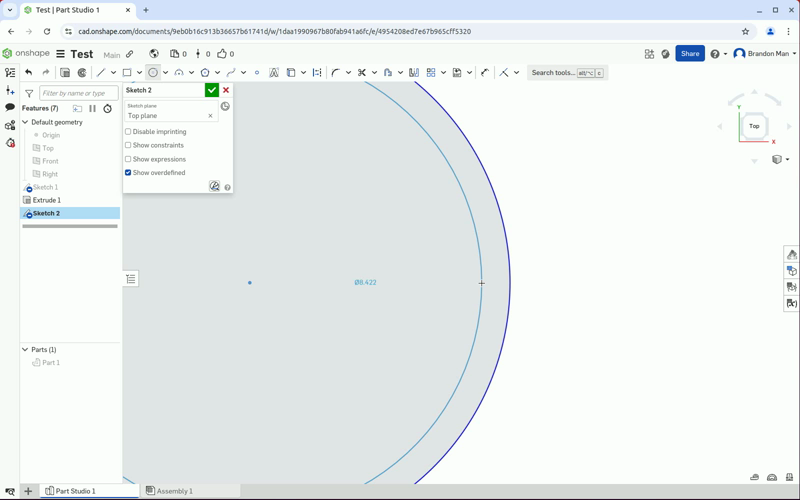
click(481, 282)
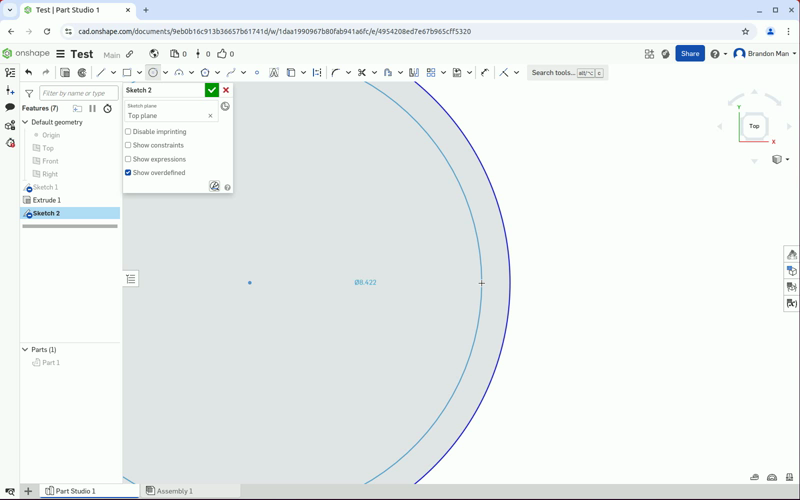
scroll(-6)
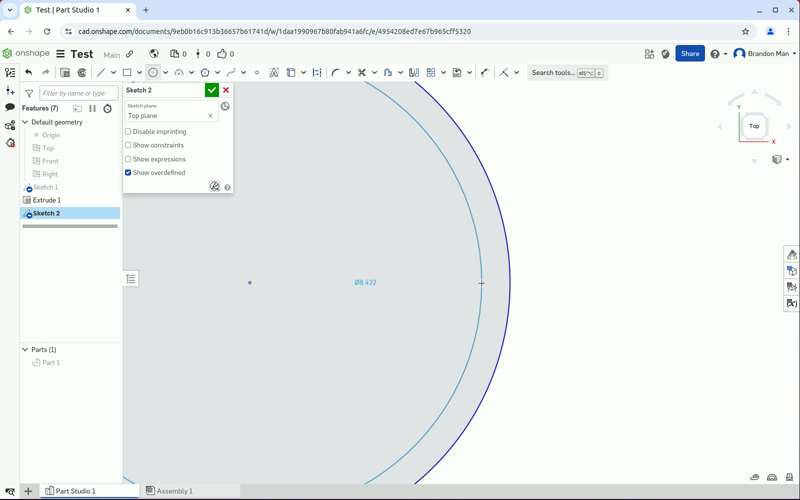
scroll(-6)
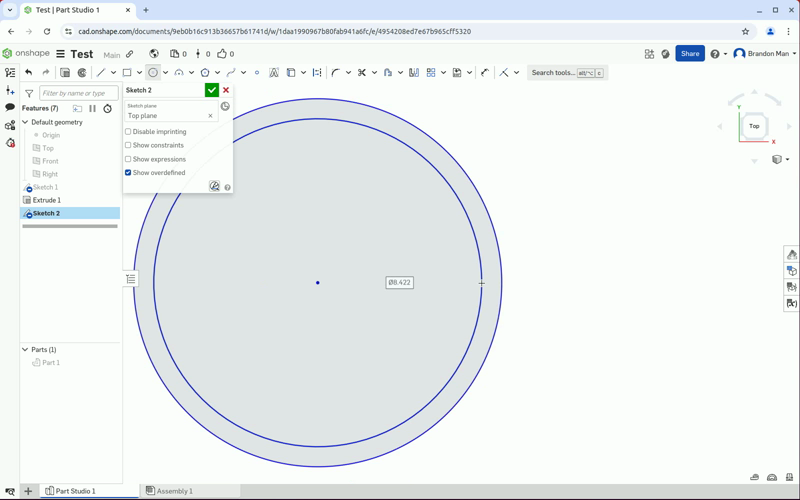
scroll(-6)
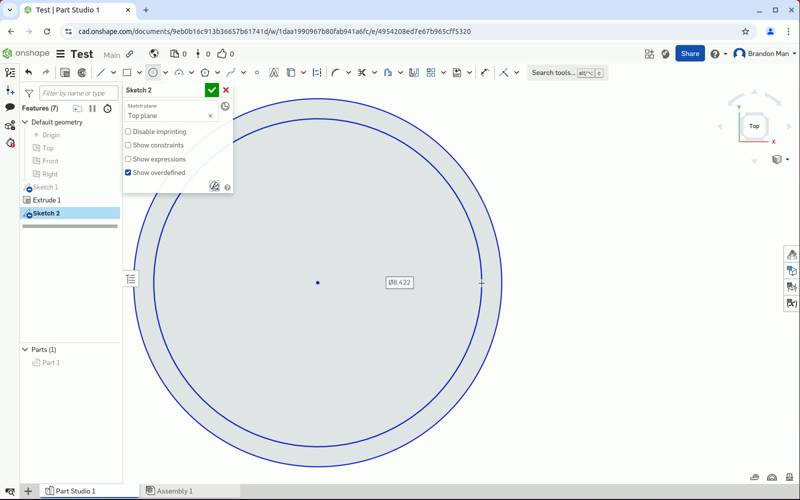
scroll(-6)
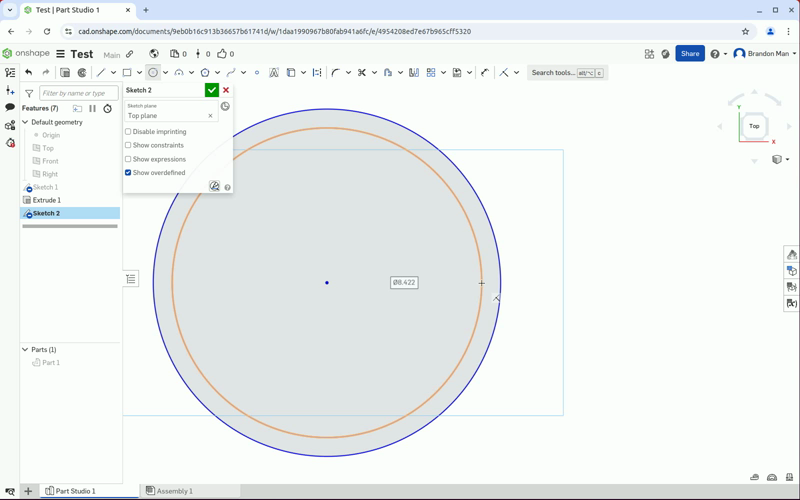
scroll(-6)
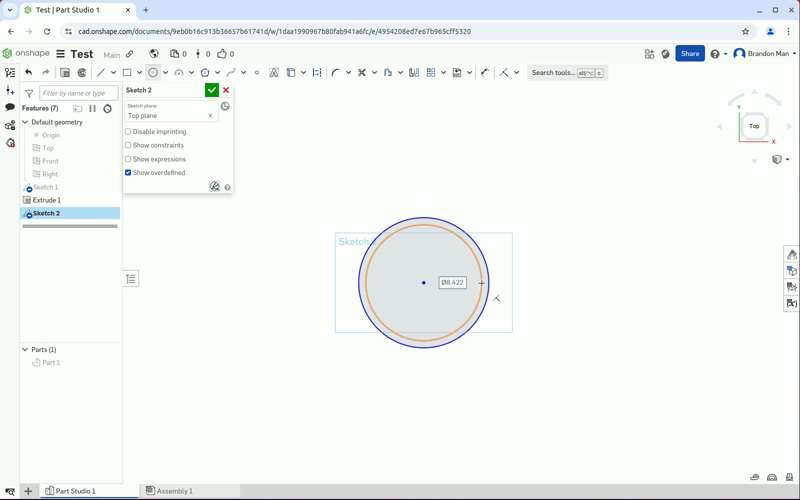
scroll(-6)
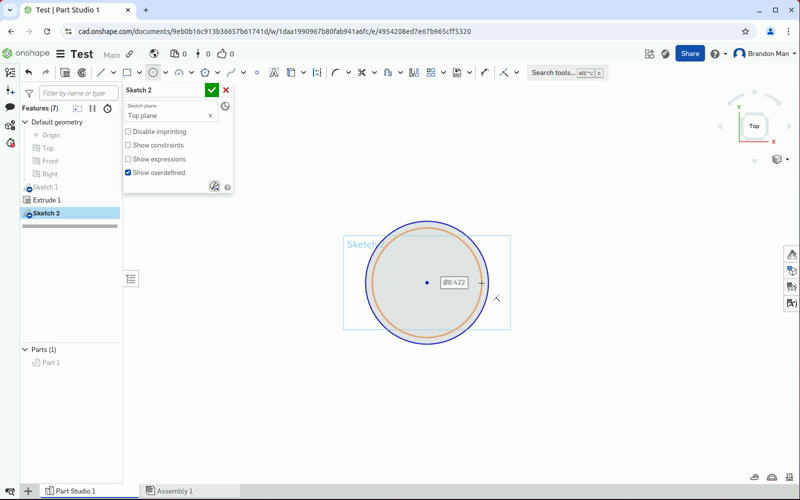
scroll(-6)
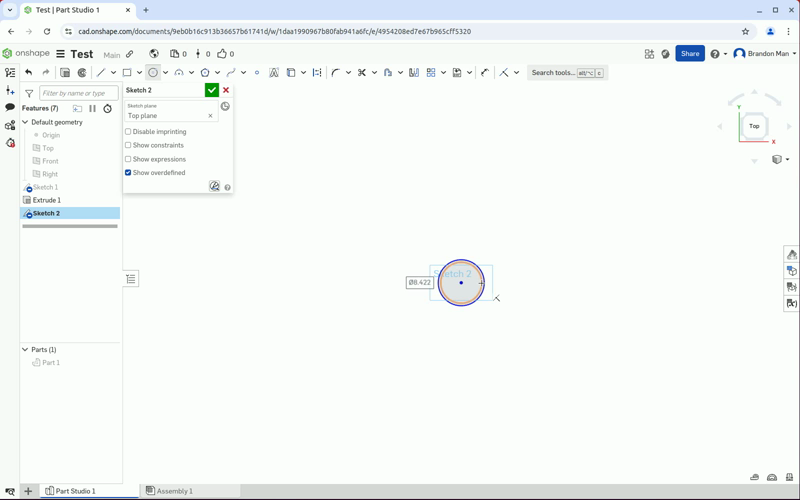
key(esc)
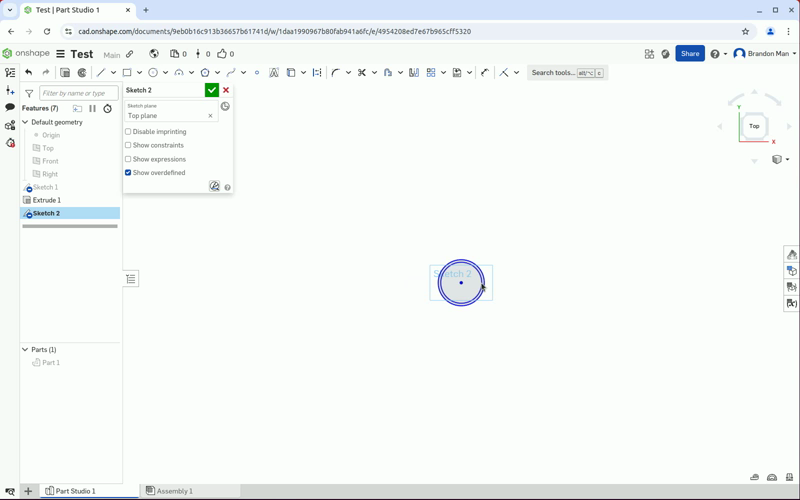
mouse_move(446, 267)
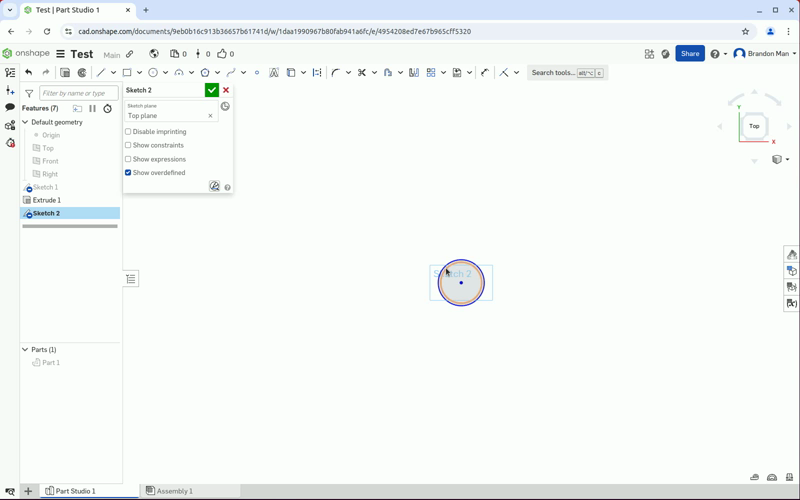
scroll(6)
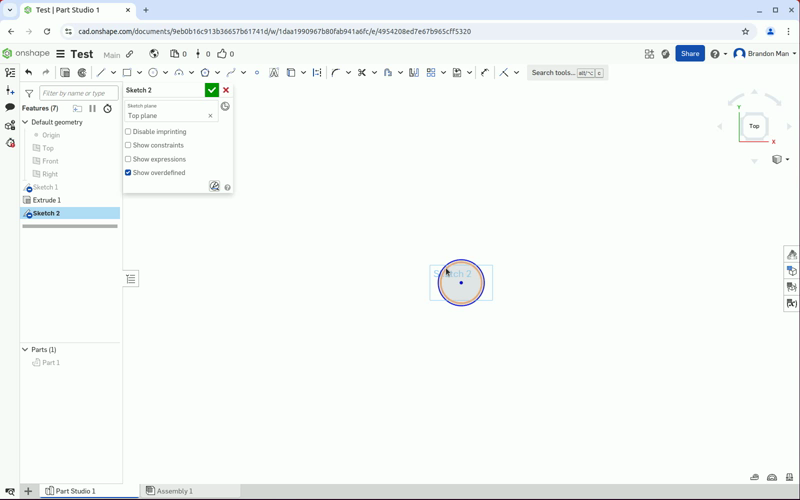
scroll(6)
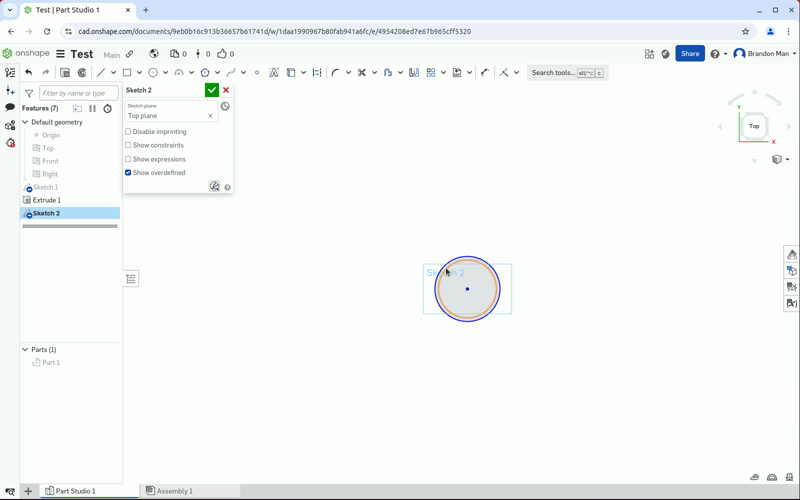
scroll(6)
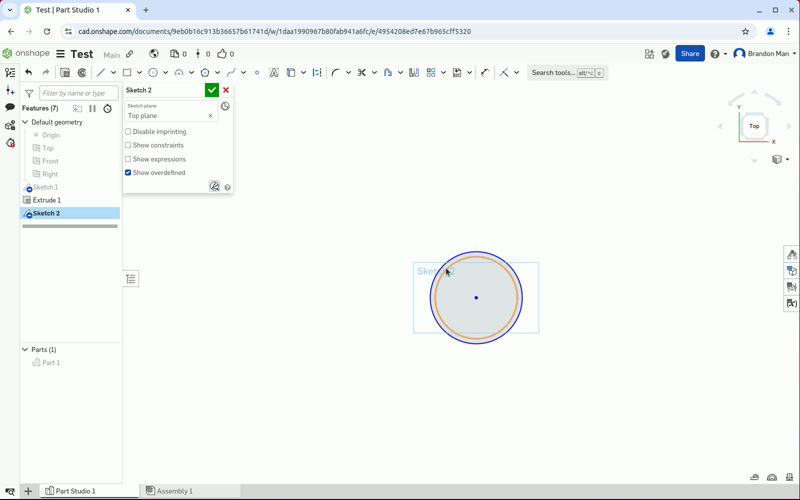
scroll(6)
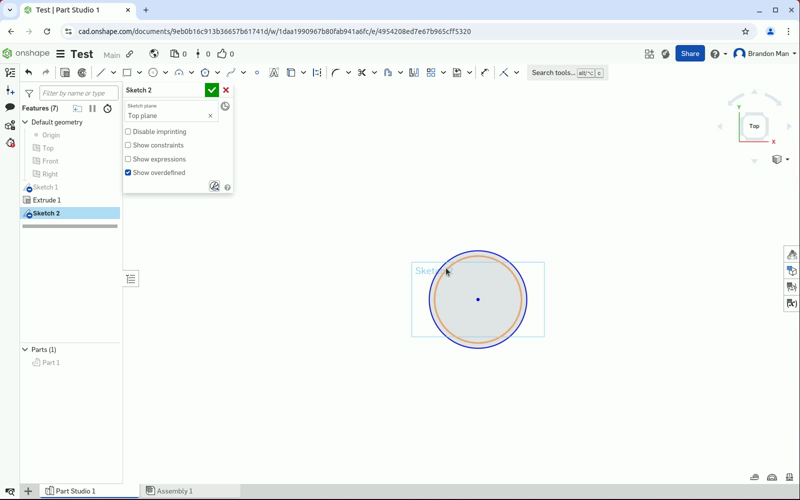
scroll(6)
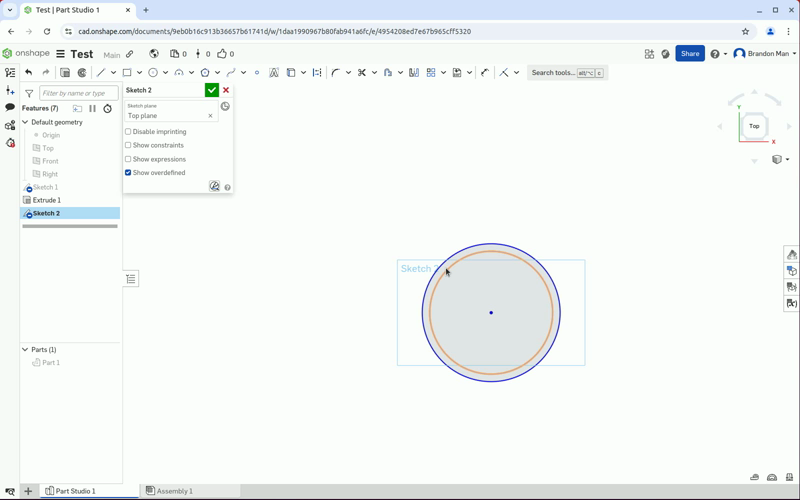
scroll(6)
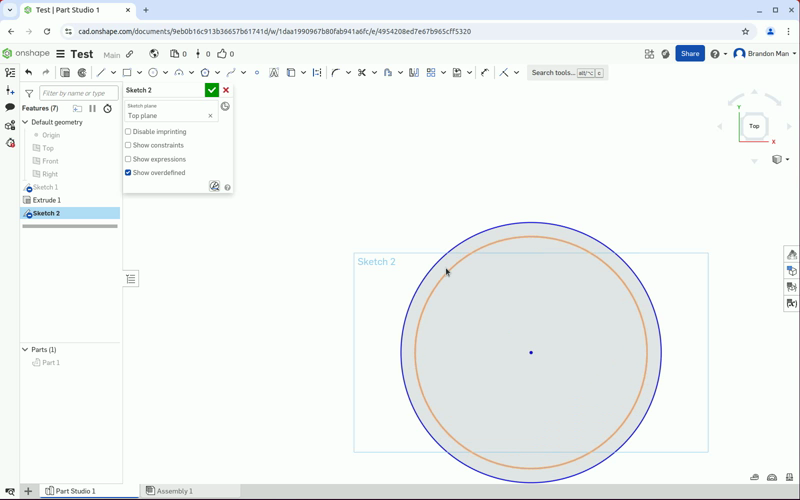
scroll(6)
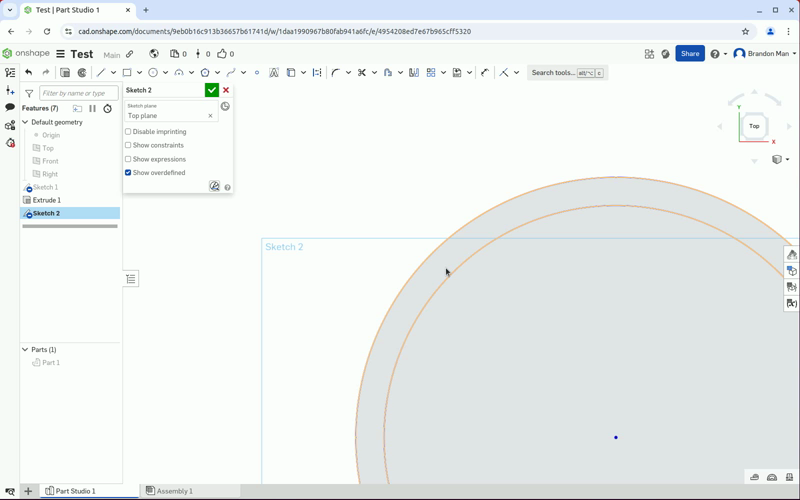
click(446, 267)
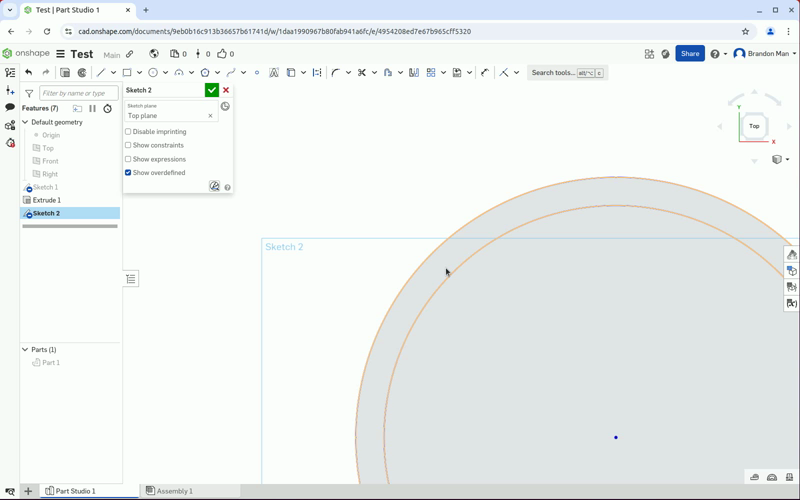
scroll(-6)
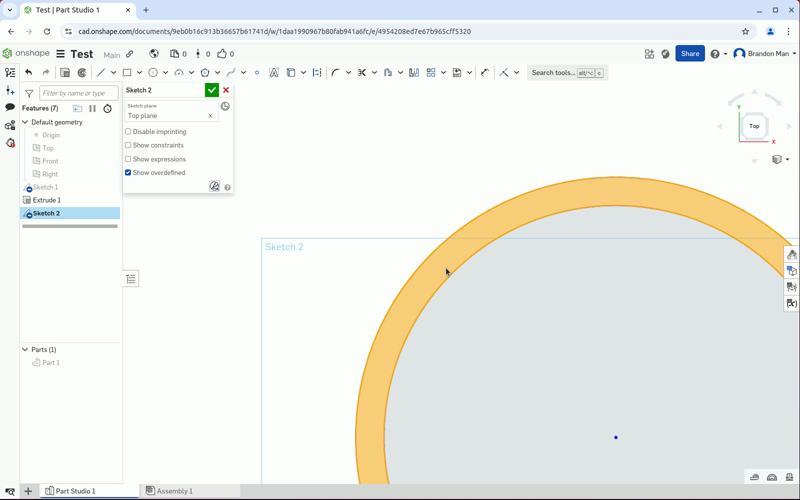
scroll(-6)
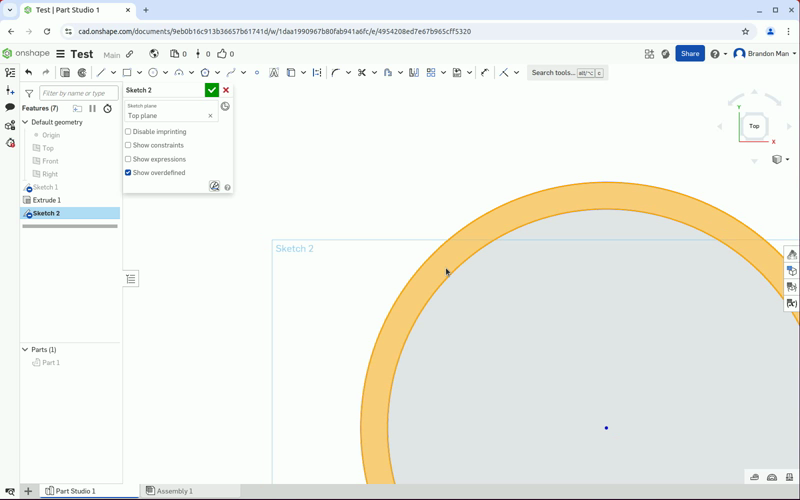
scroll(-6)
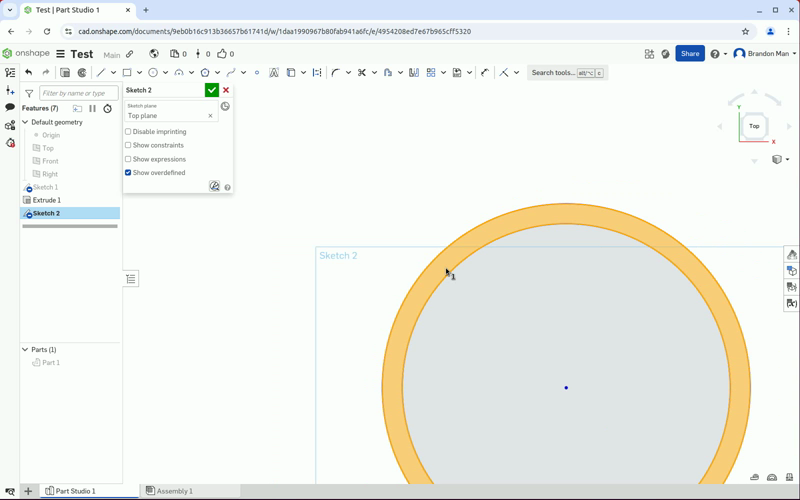
scroll(-6)
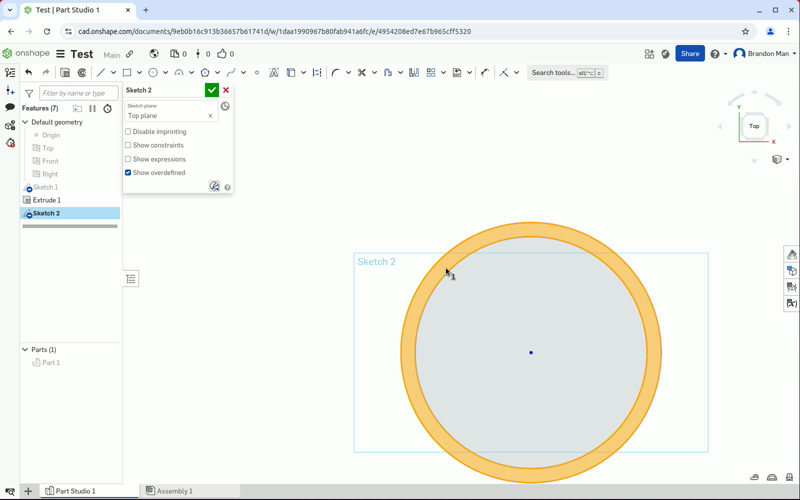
scroll(-6)
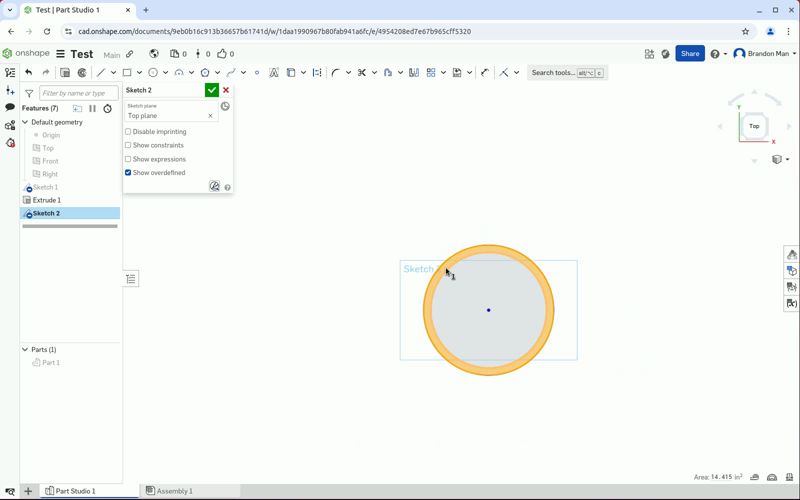
scroll(-6)
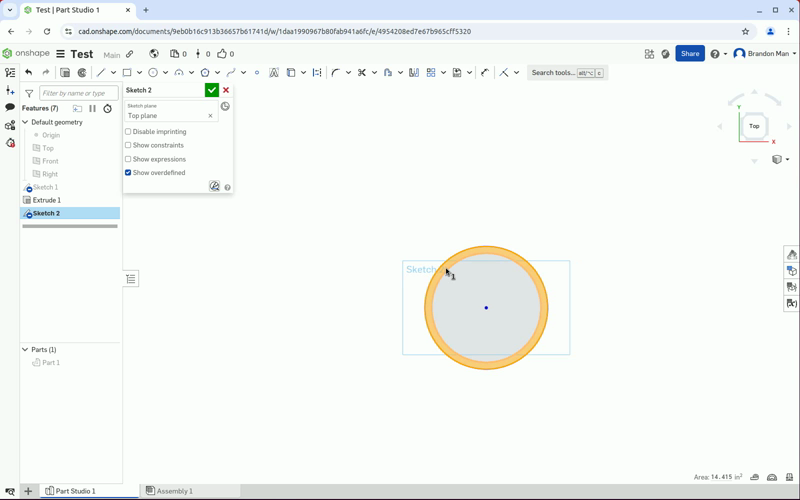
scroll(-6)
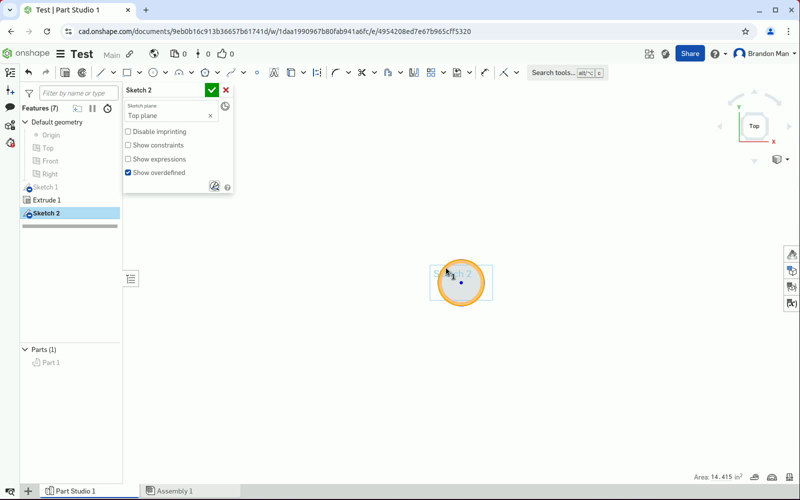
mouse_move(73, 352)
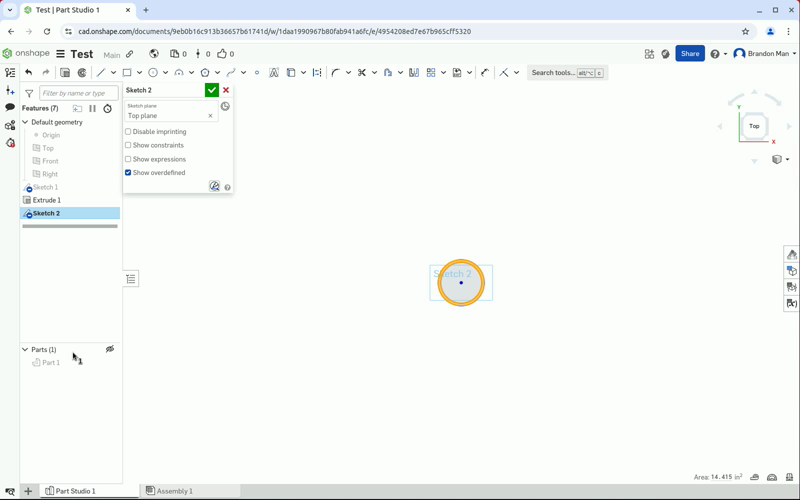
key(shift+y)
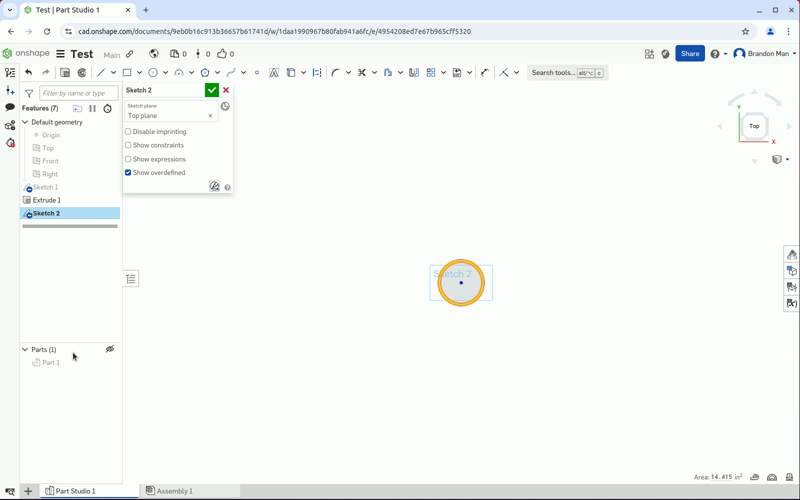
key(shift+e)
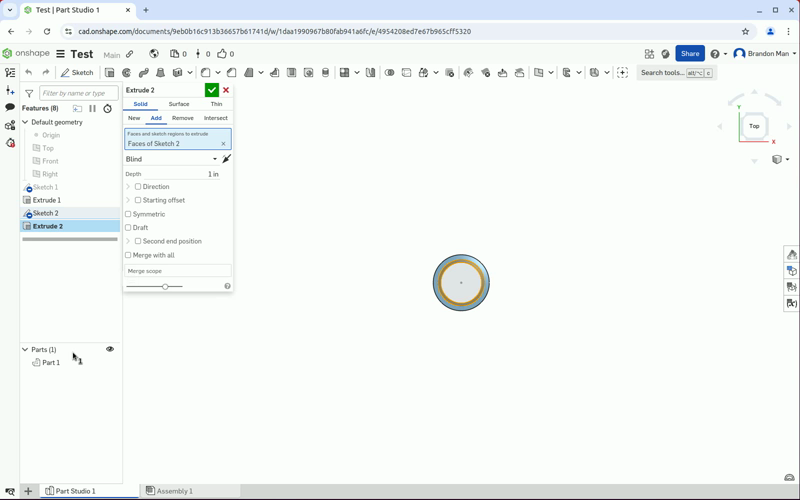
mouse_move(143, 106)
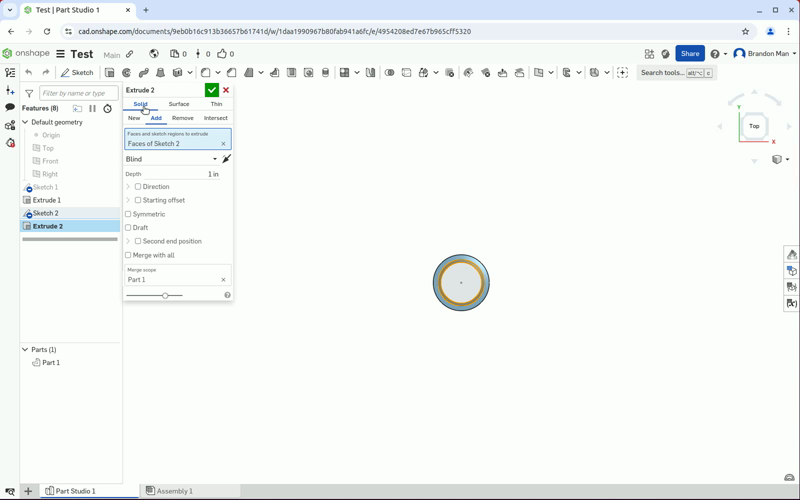
click(143, 106)
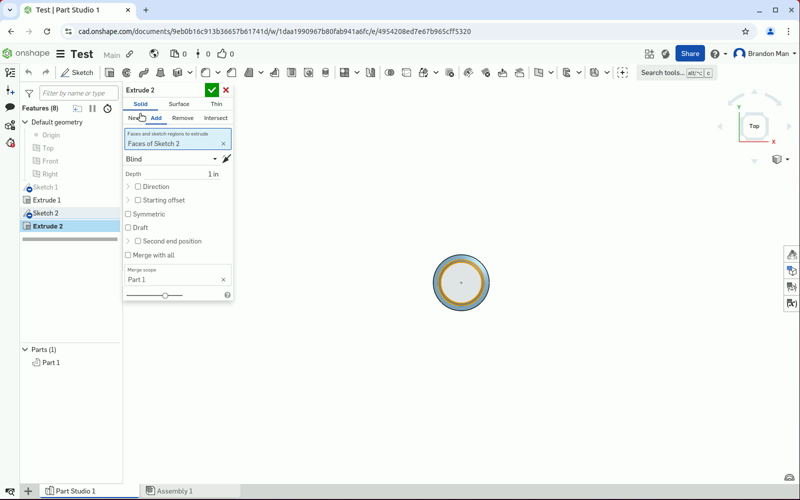
mouse_move(137, 120)
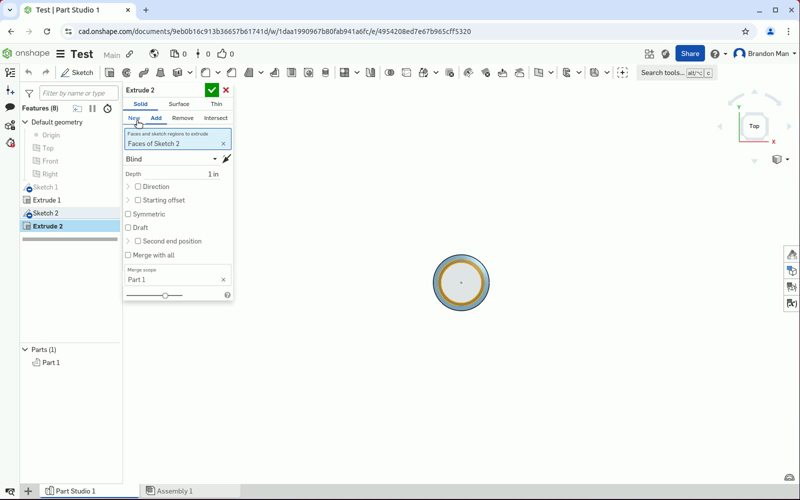
click(137, 120)
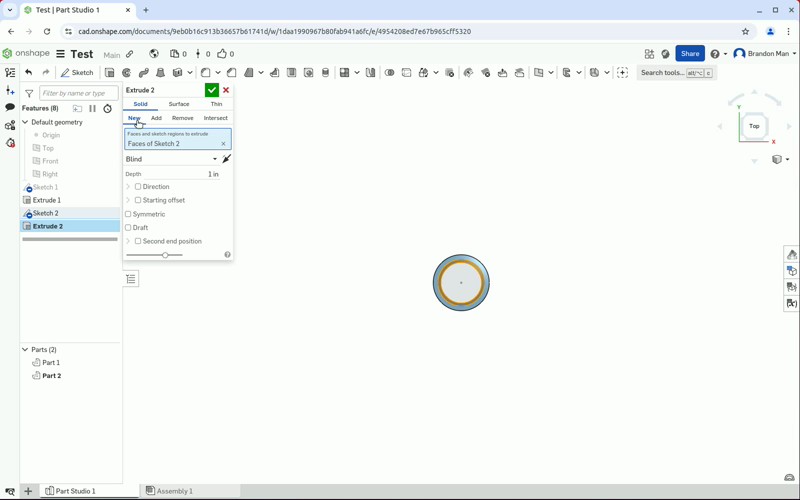
key(tab, 4)
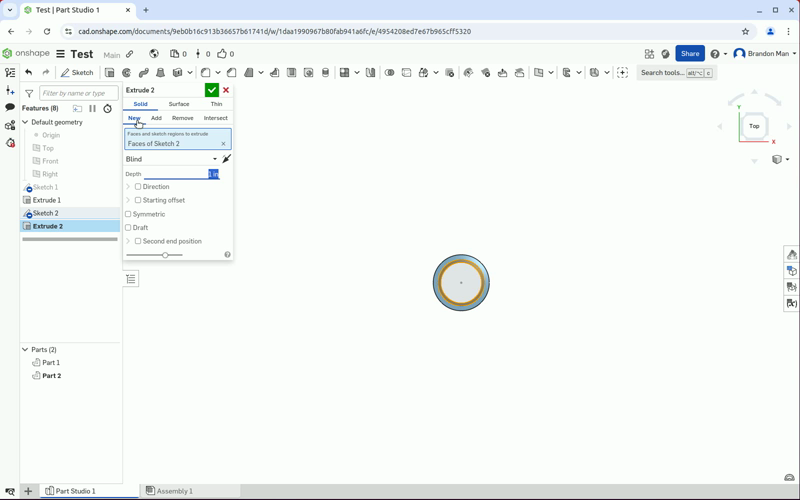
text(23.108)
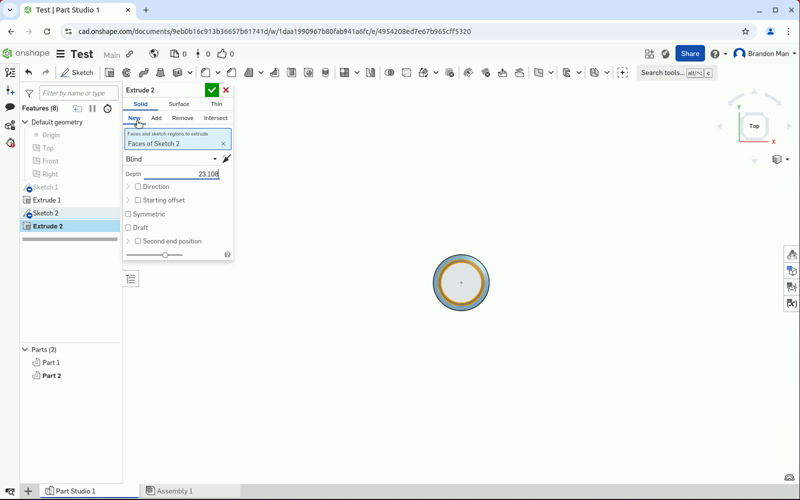
key(enter)
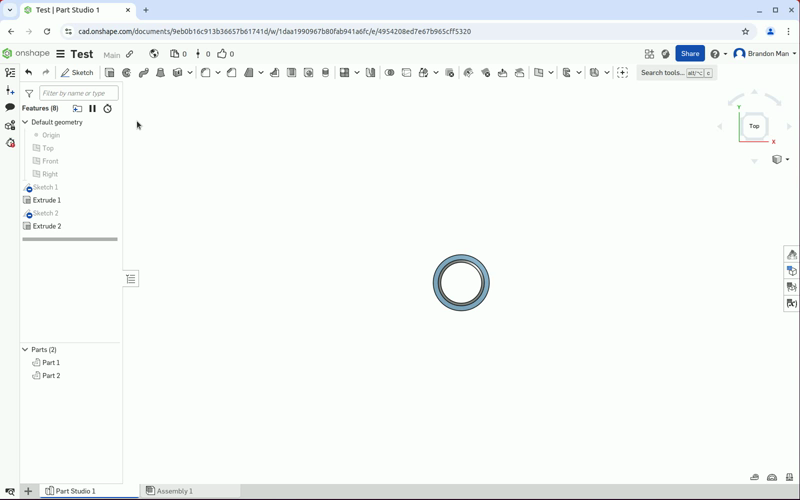
key(shift+h)
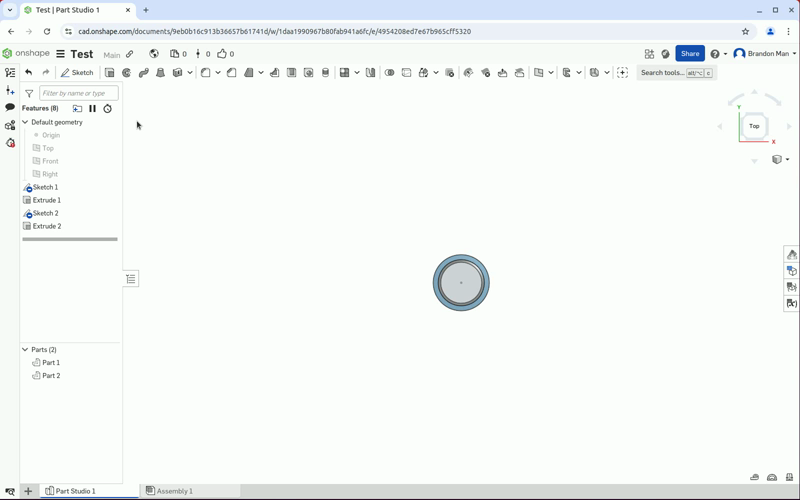
key(shift+h)
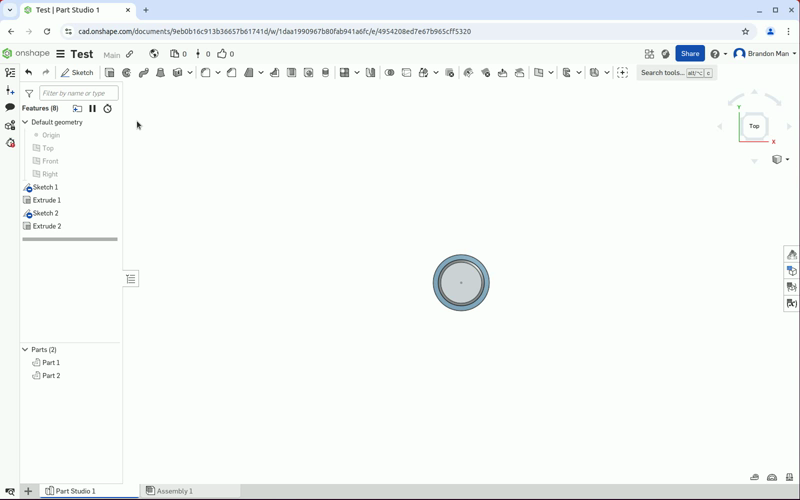
key(shift+7)
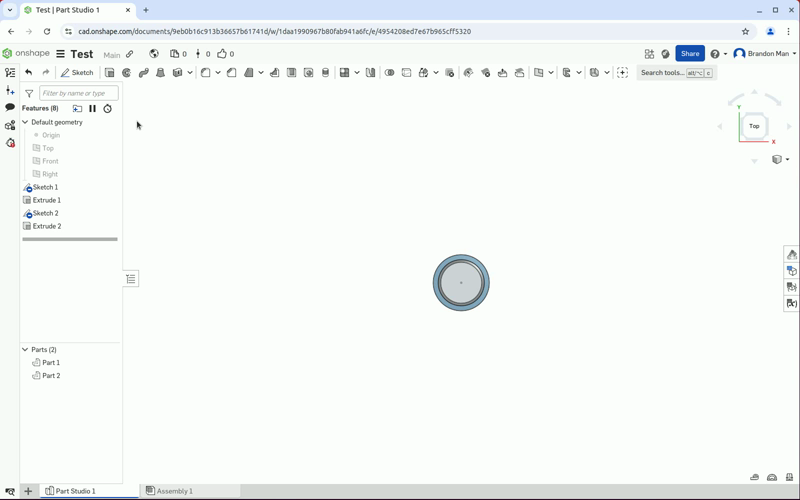
key(up, 3)
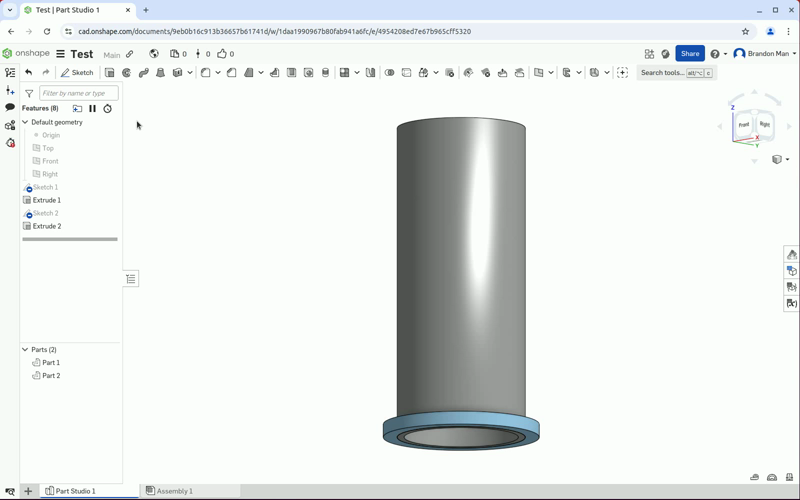
key(left, 3)
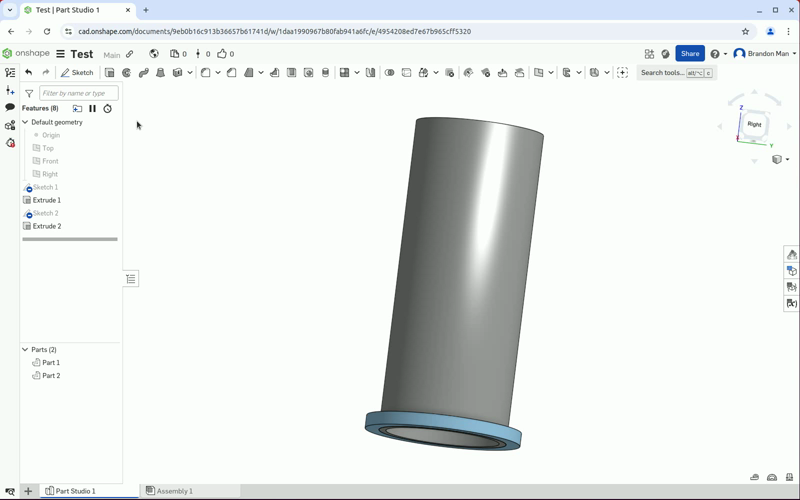
key(right, 3)
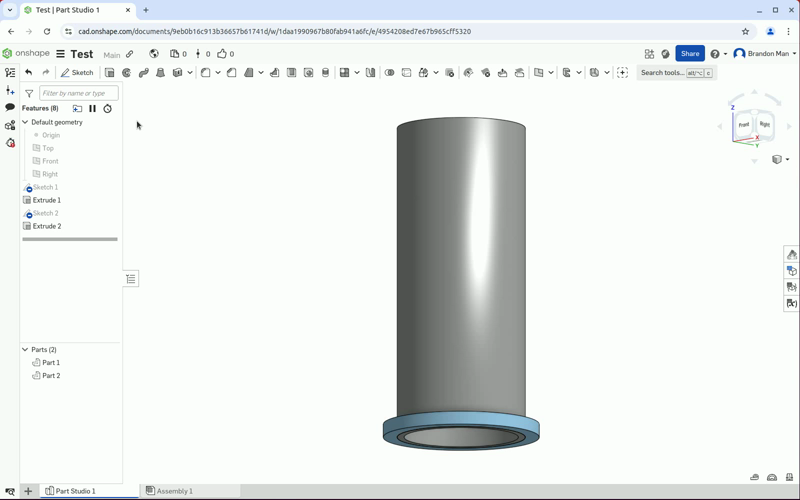
key(down, 3)
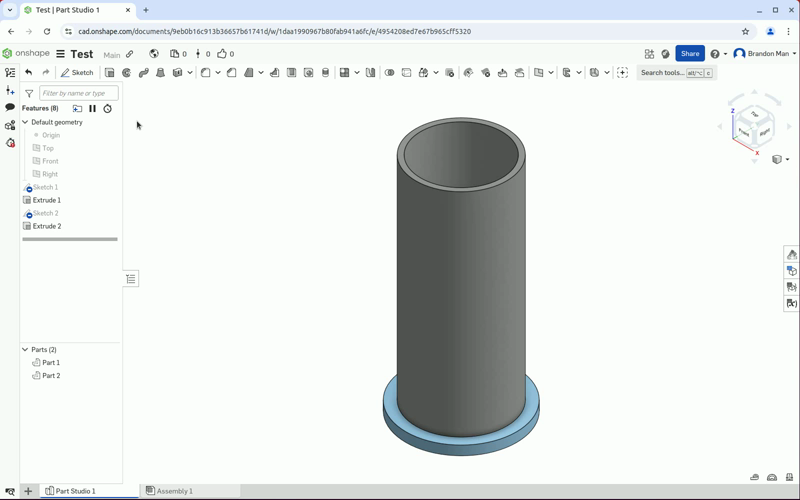
mouse_move(73, 189)
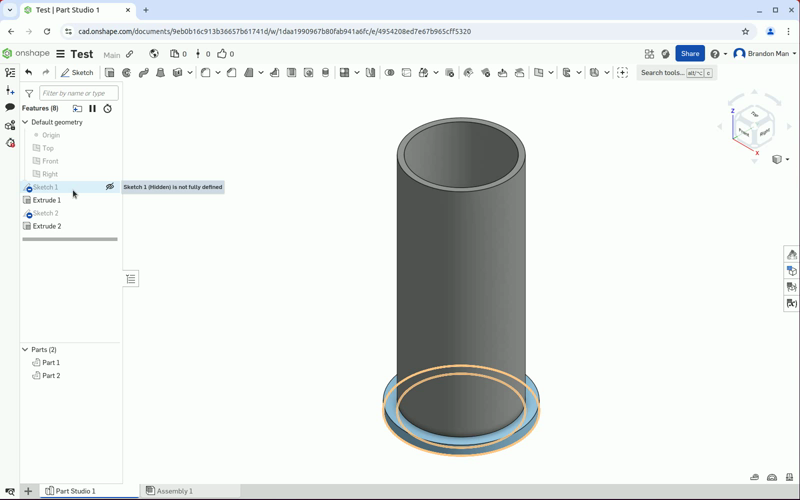
click(73, 189)